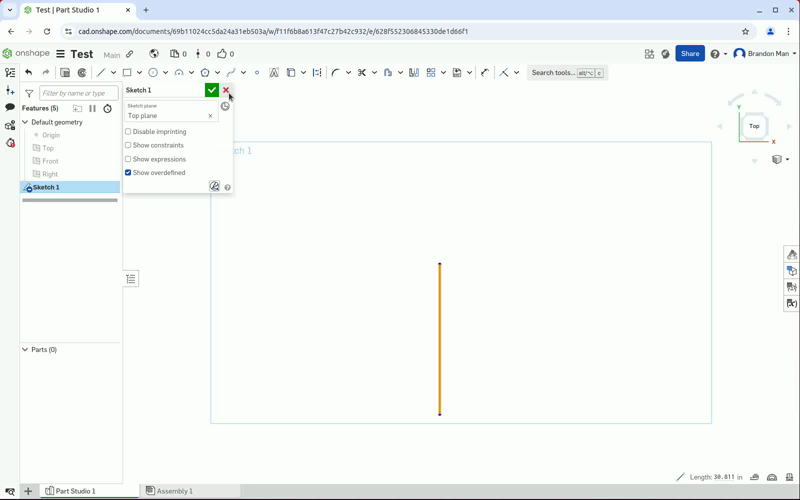
key(shift+h)
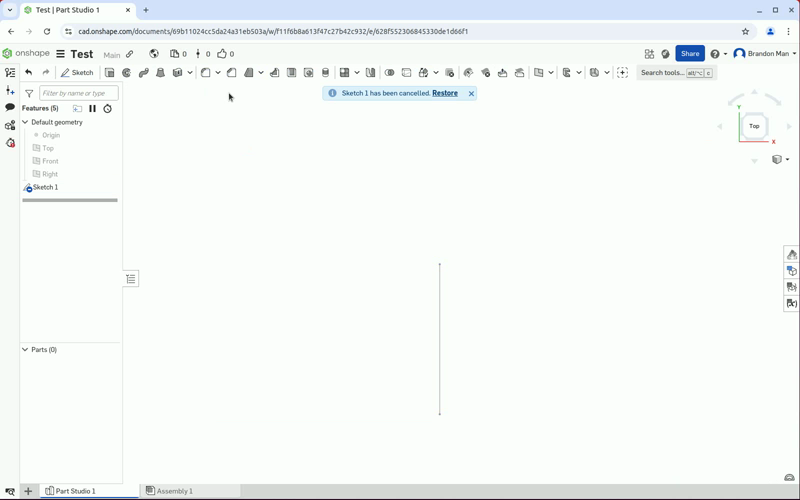
key(shift+s)
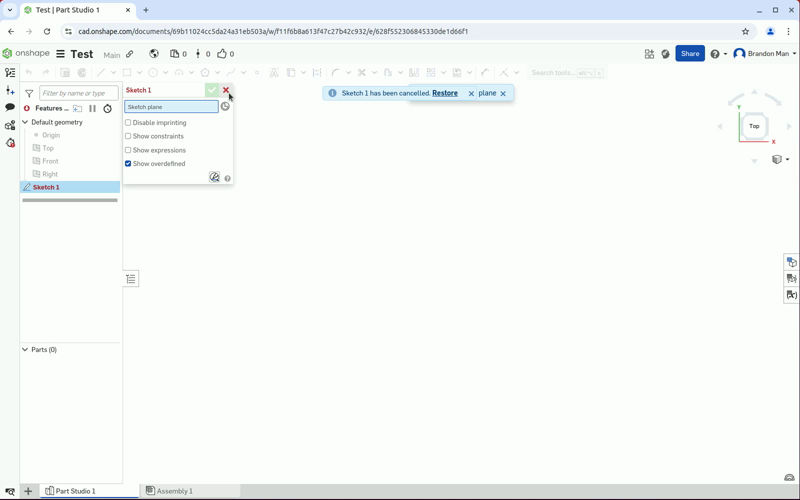
mouse_move(73, 150)
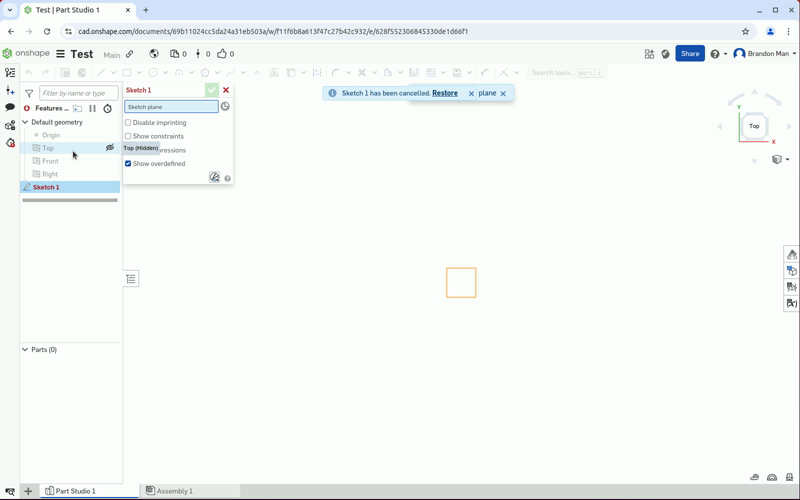
click(73, 150)
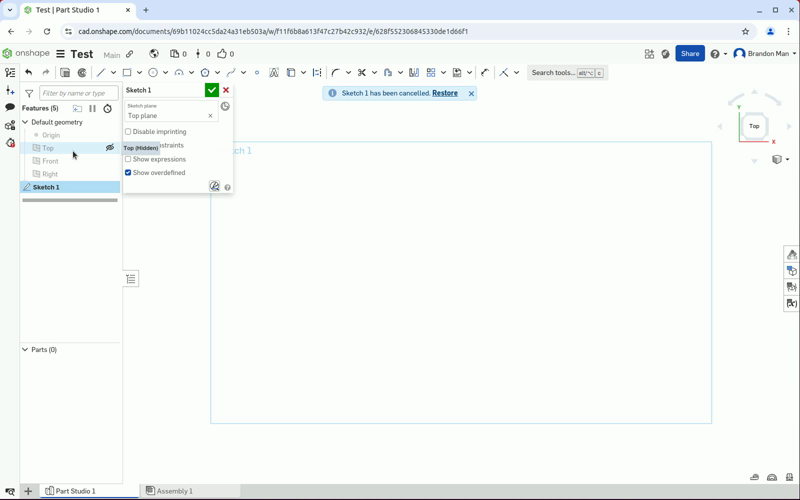
mouse_move(73, 352)
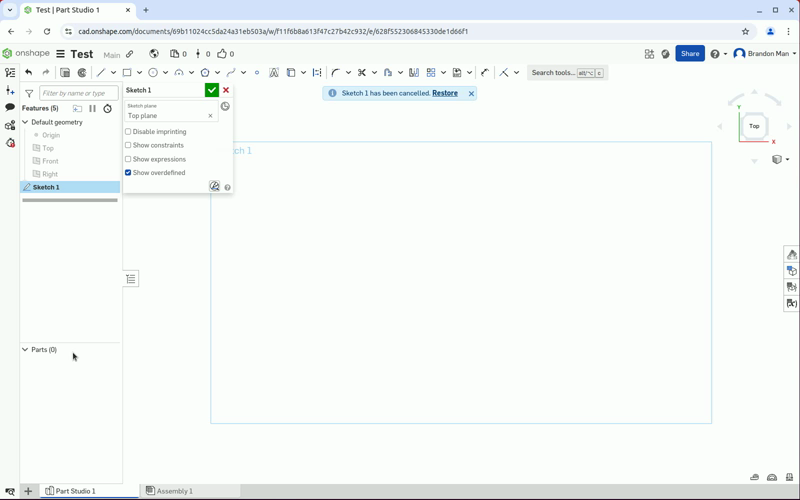
key(y)
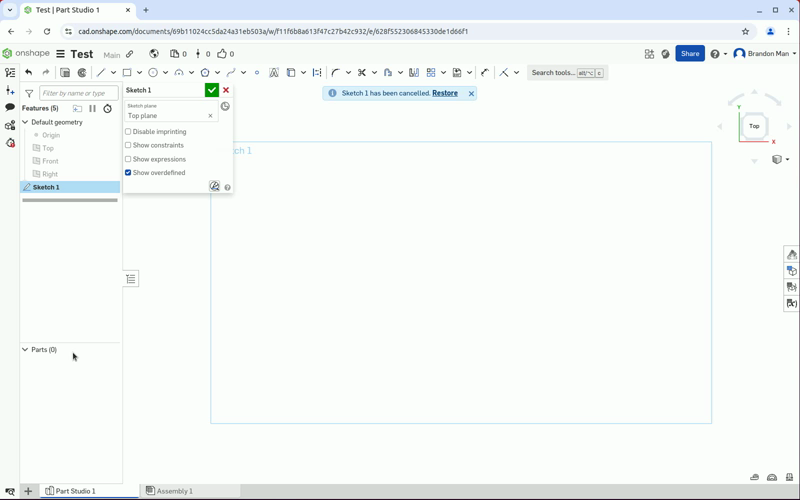
key(l)
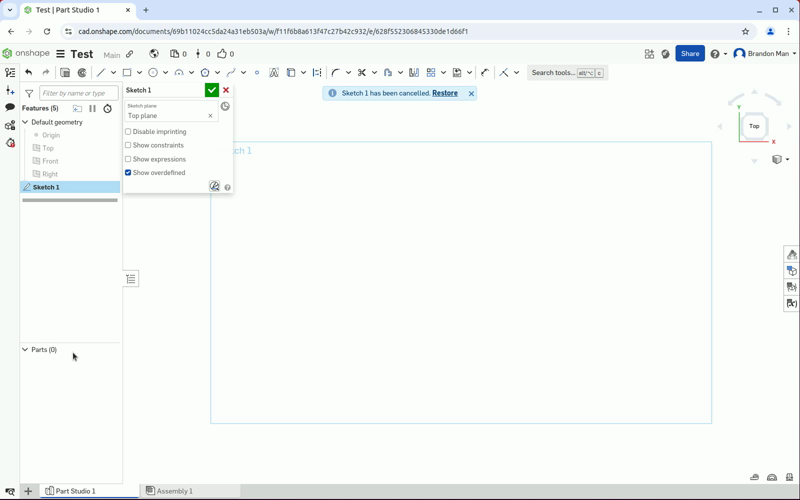
key_down(shift)
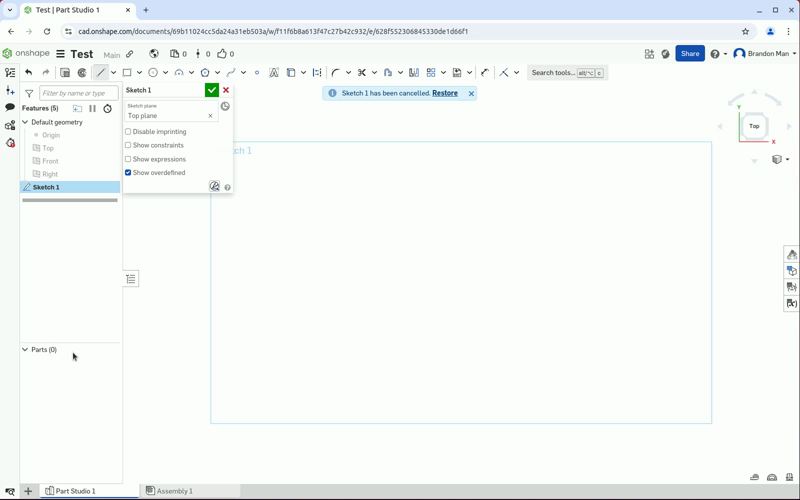
mouse_move(348, 353)
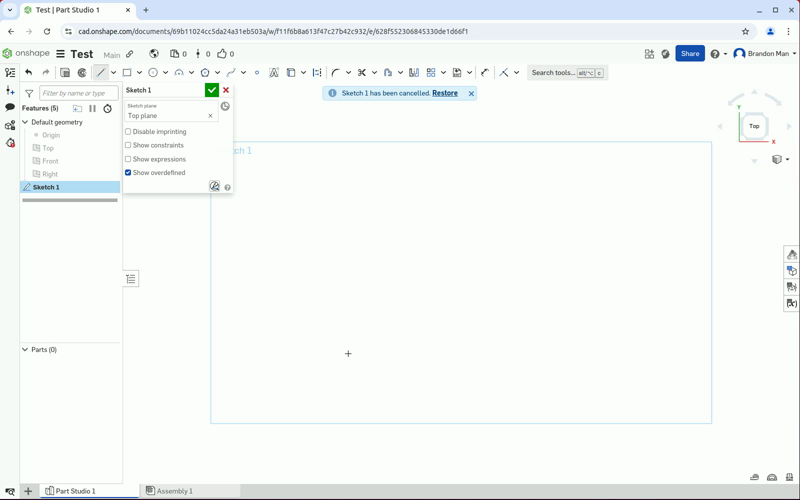
click(348, 353)
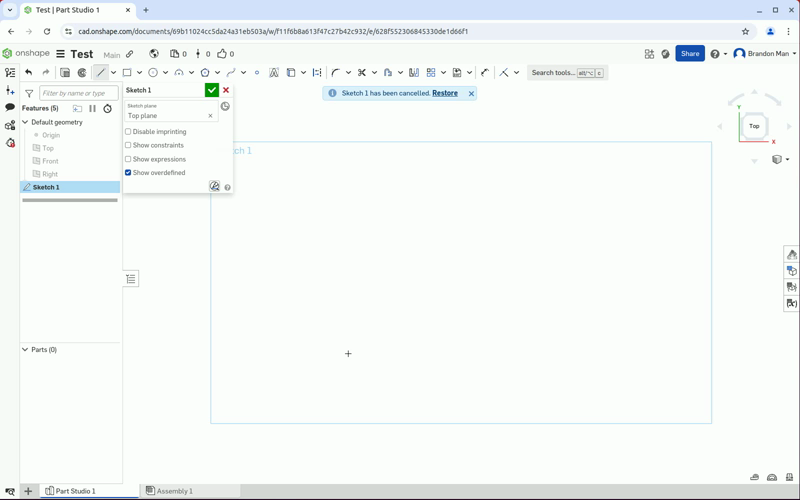
key_up(shift)
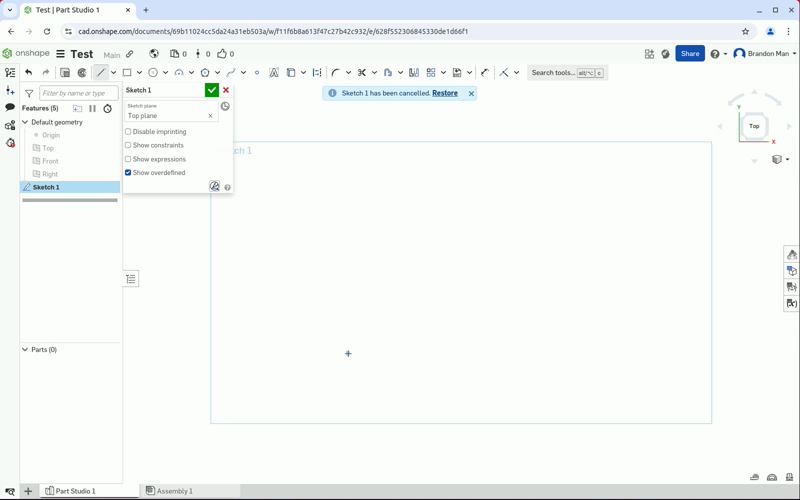
key_down(shift)
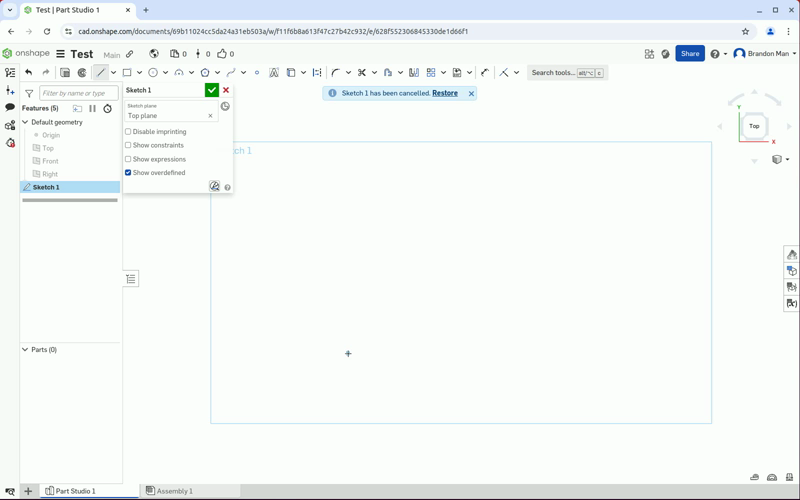
mouse_move(572, 353)
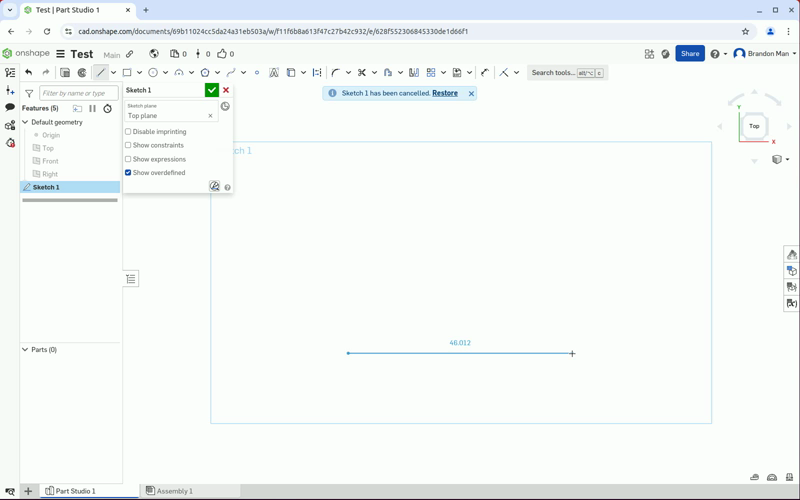
click(572, 353)
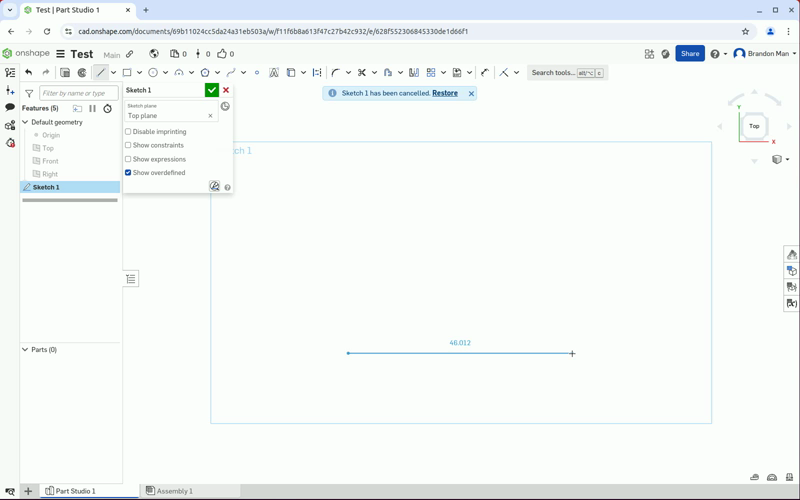
key_up(shift)
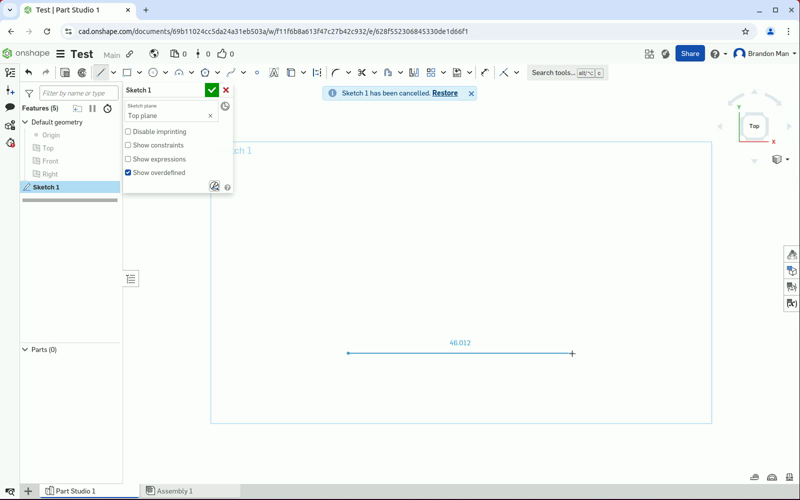
key_down(shift)
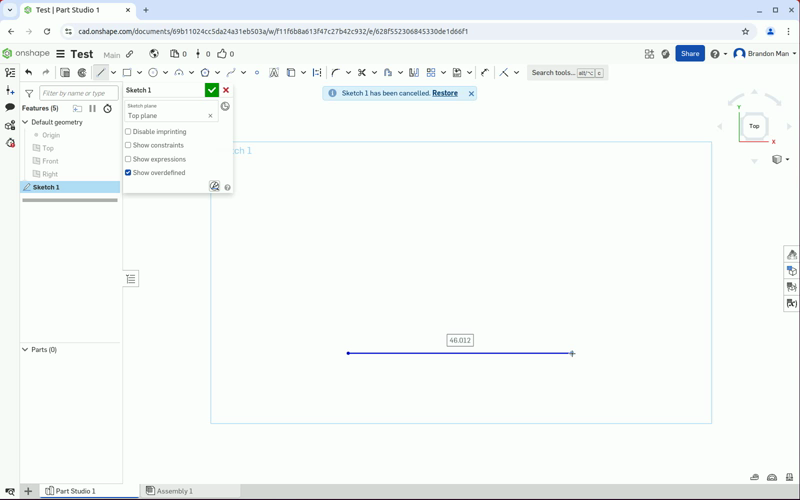
mouse_move(572, 214)
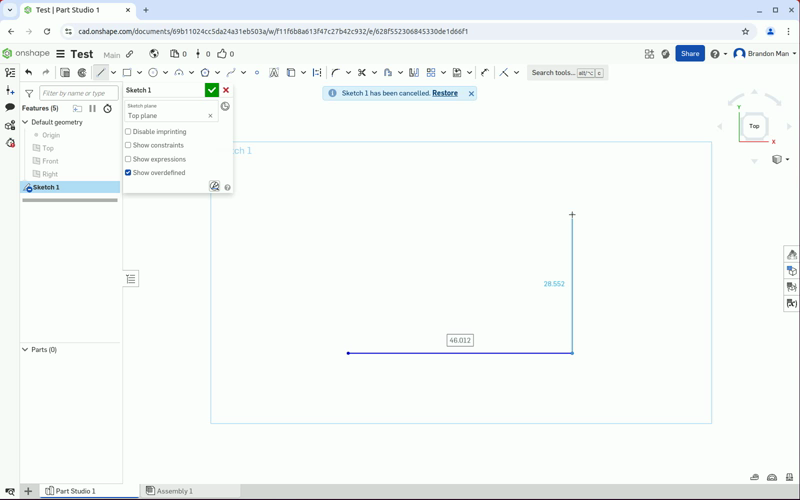
click(572, 214)
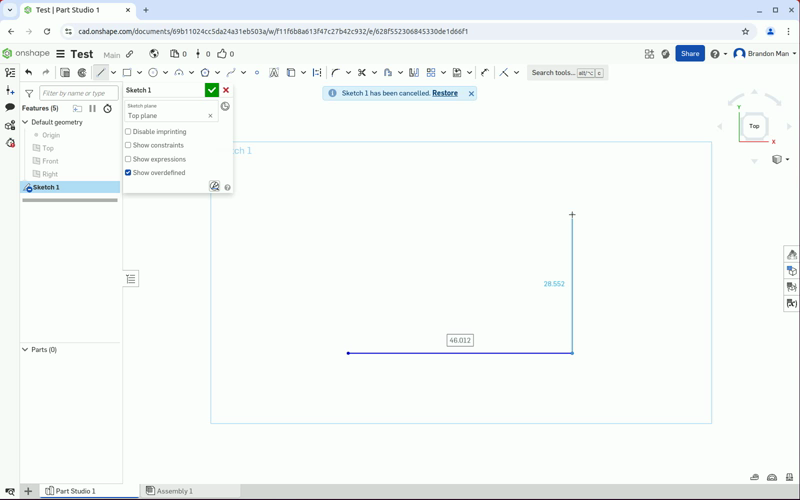
key_up(shift)
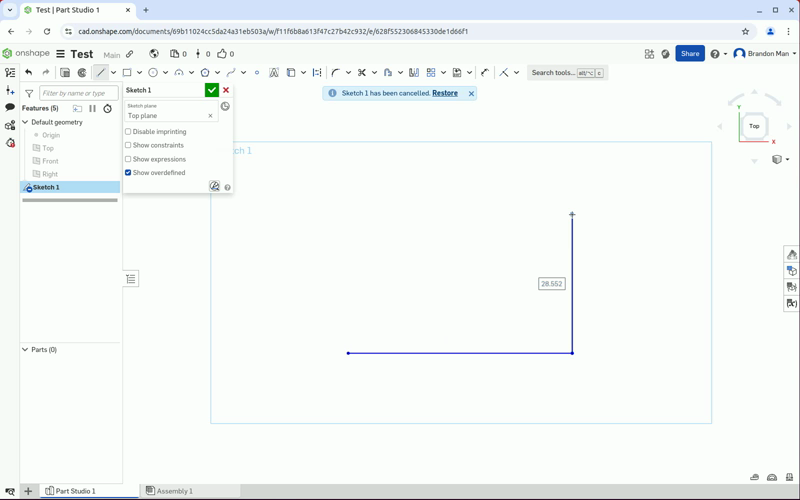
key_down(shift)
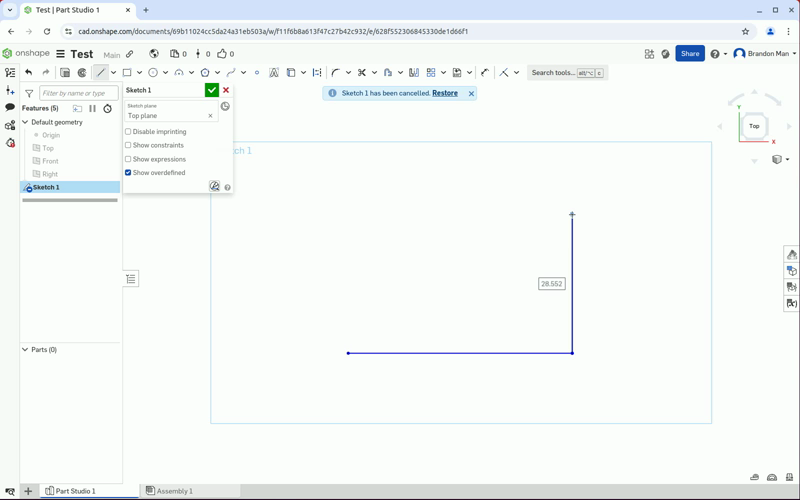
mouse_move(348, 214)
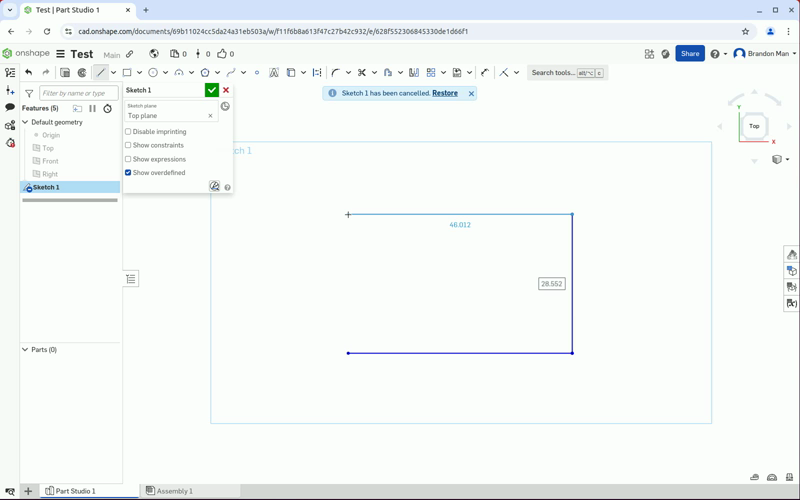
click(348, 214)
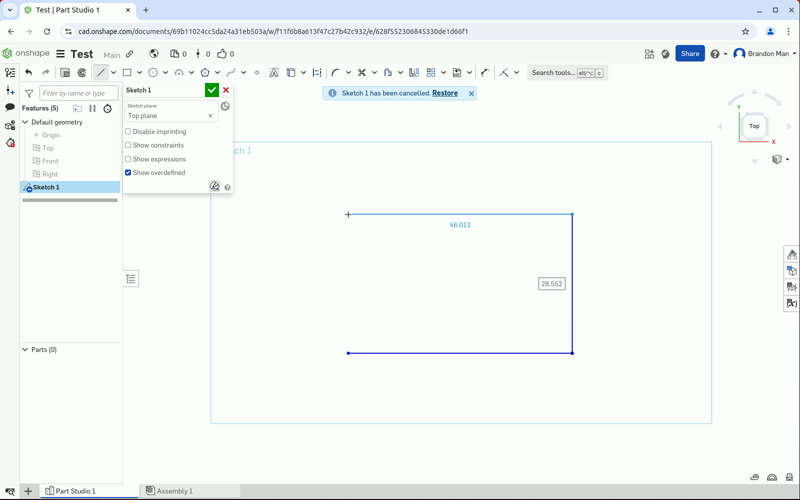
key_up(shift)
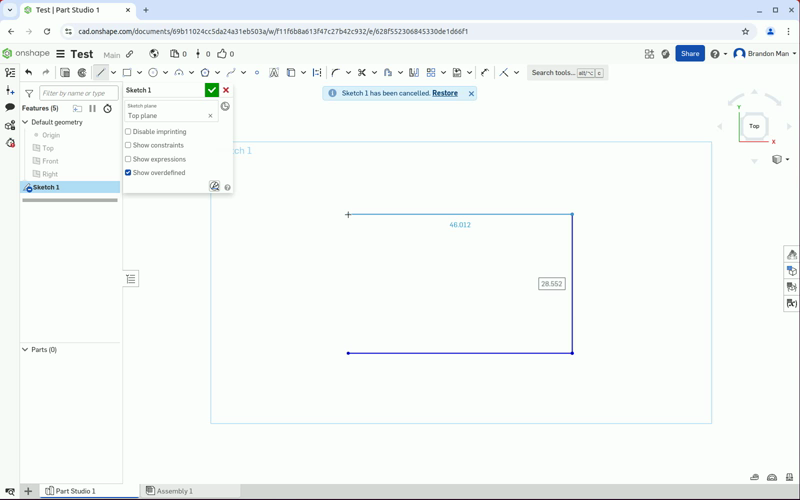
key_down(shift)
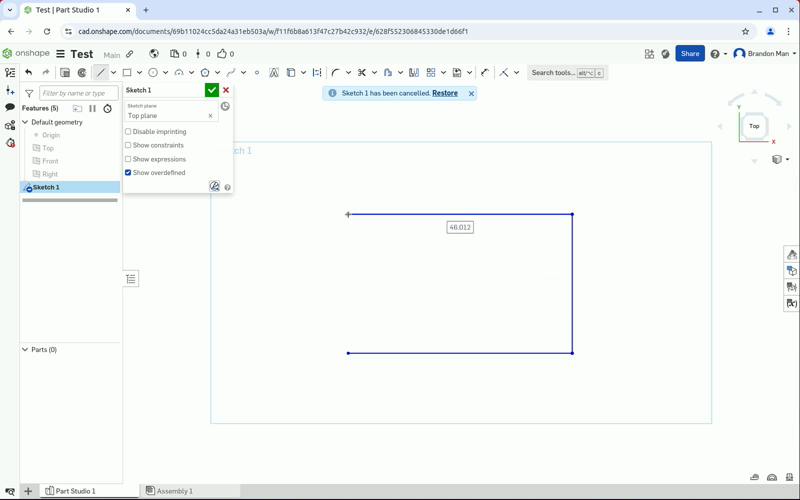
mouse_move(348, 353)
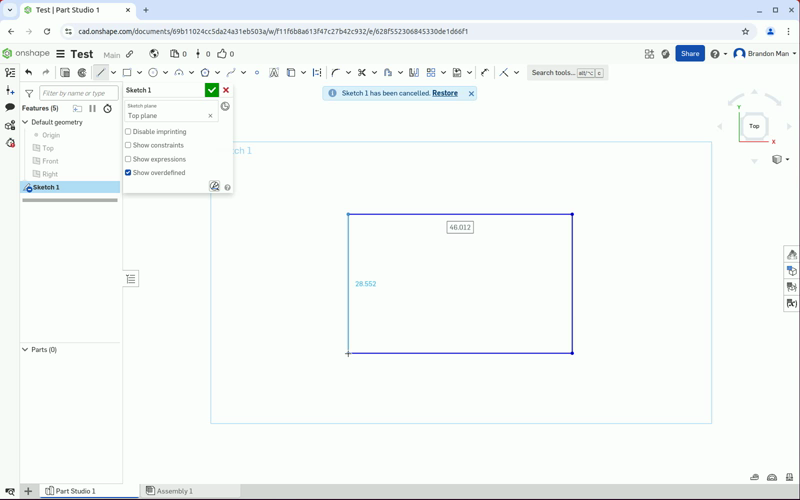
key_up(shift)
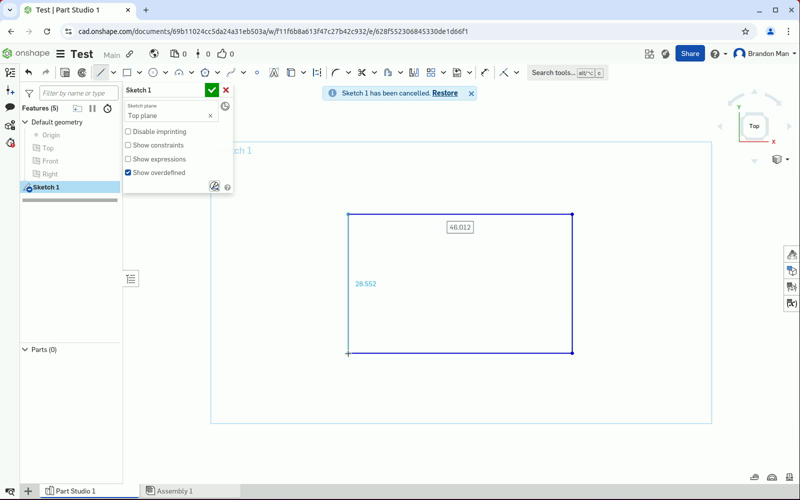
click(348, 353)
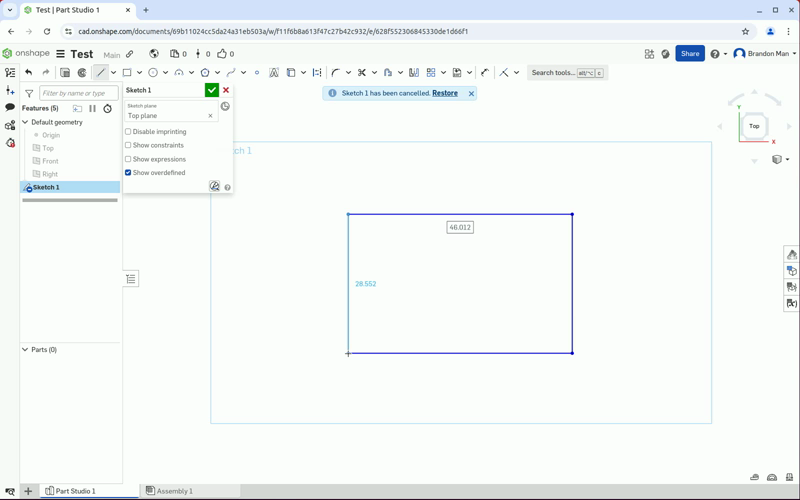
key(esc)
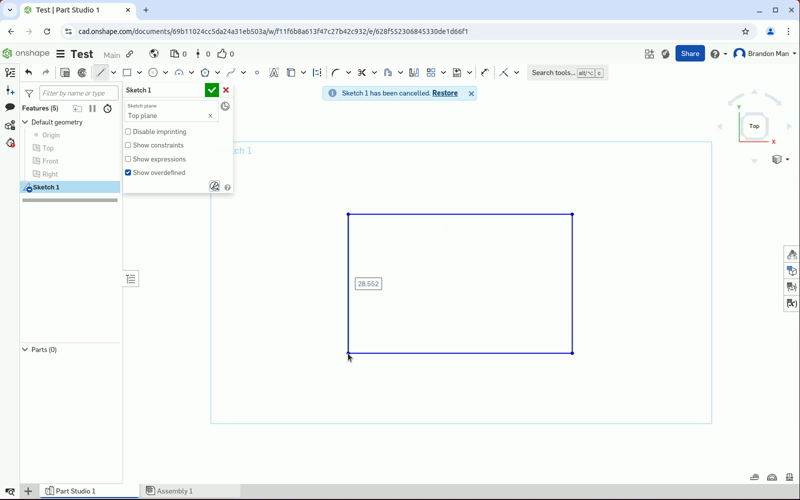
mouse_move(477, 308)
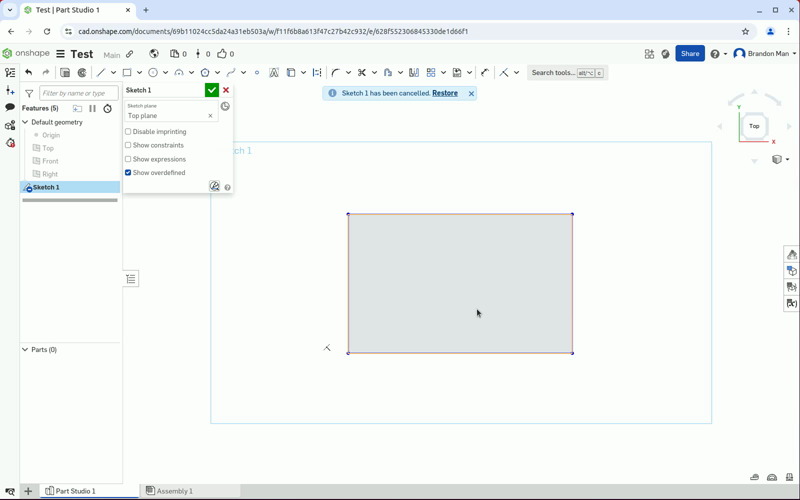
click(477, 308)
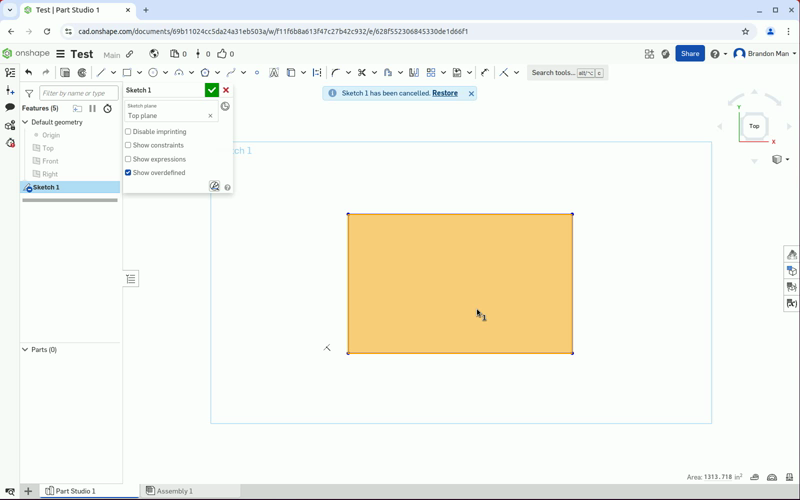
mouse_move(73, 352)
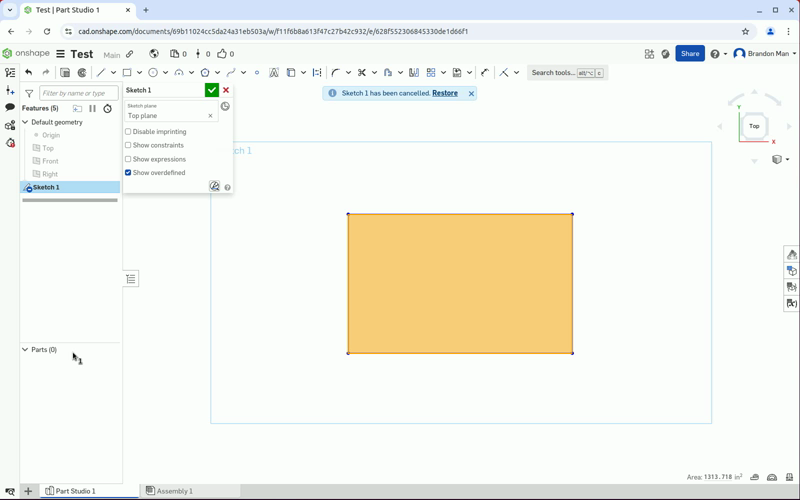
key(shift+y)
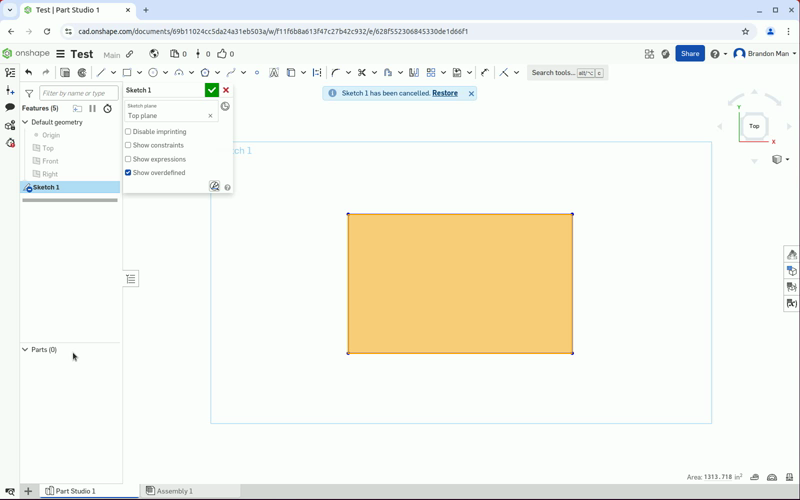
key(shift+e)
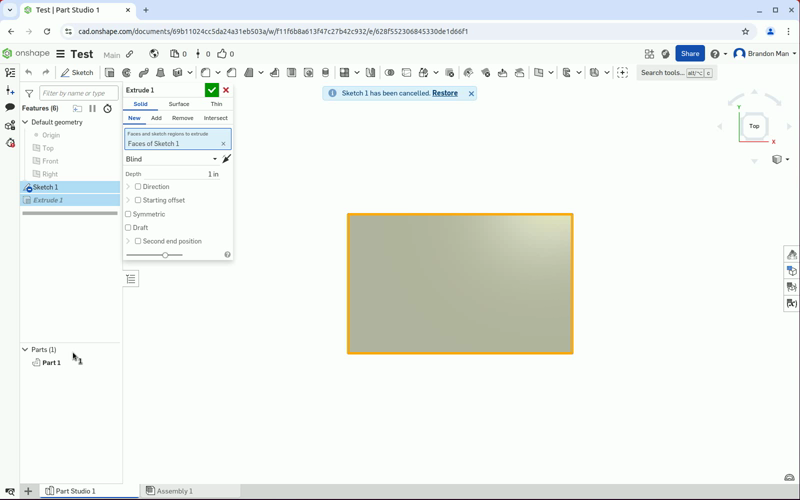
mouse_move(143, 106)
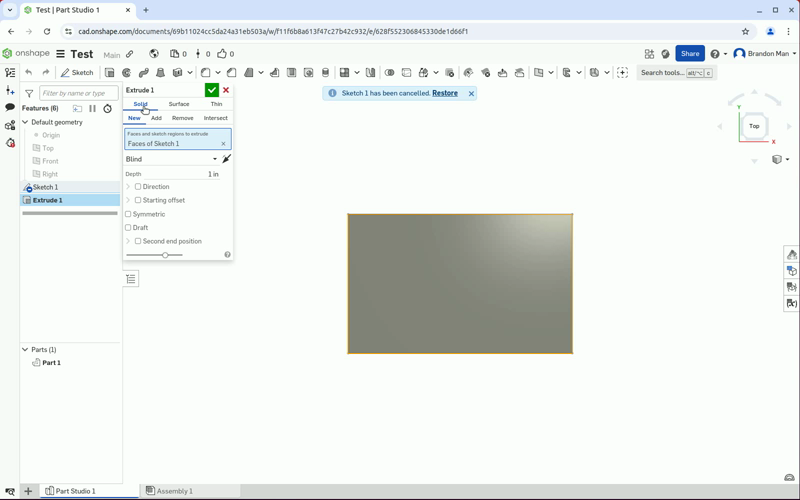
click(143, 106)
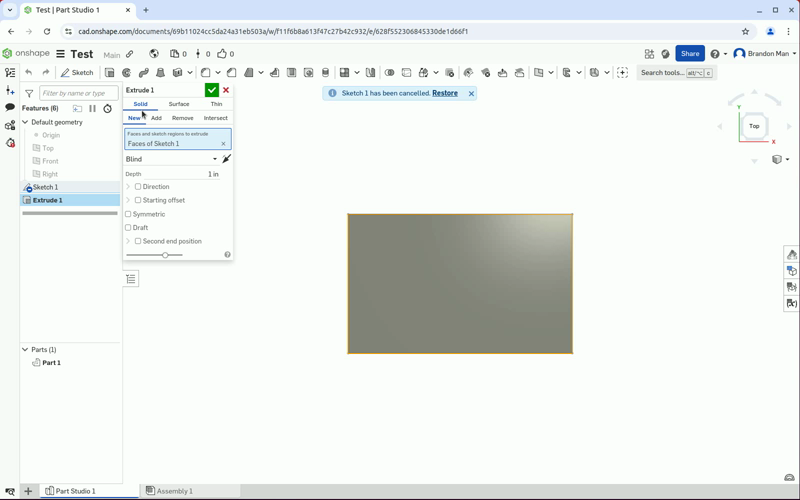
mouse_move(137, 120)
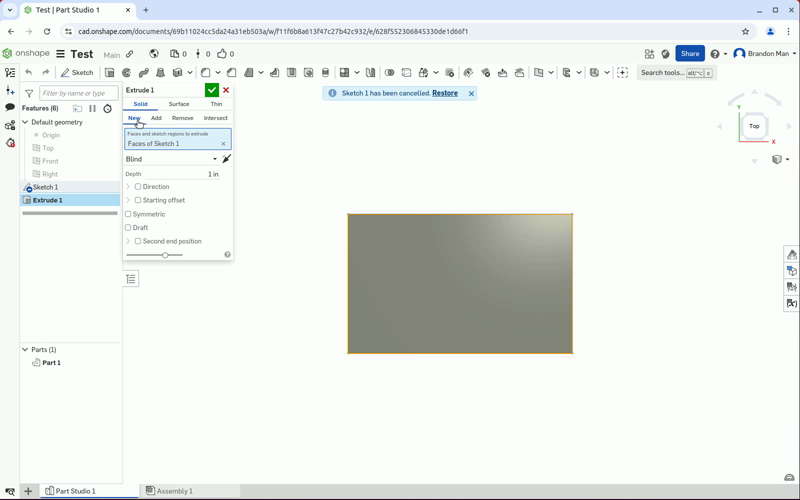
click(137, 120)
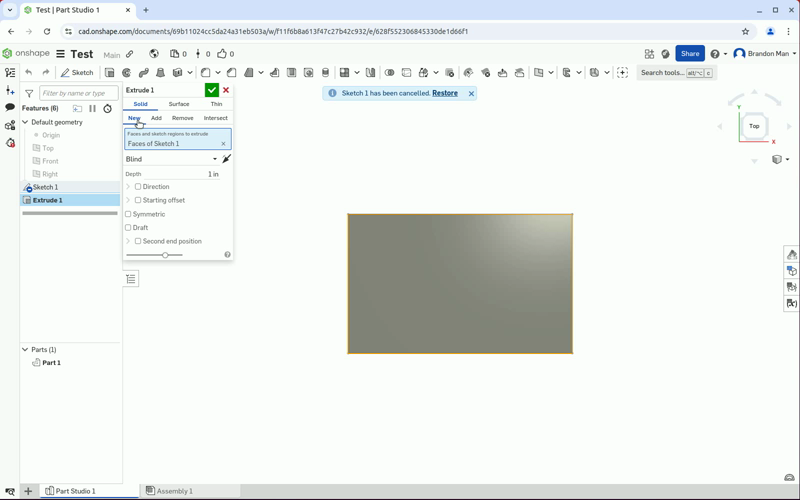
key(tab, 4)
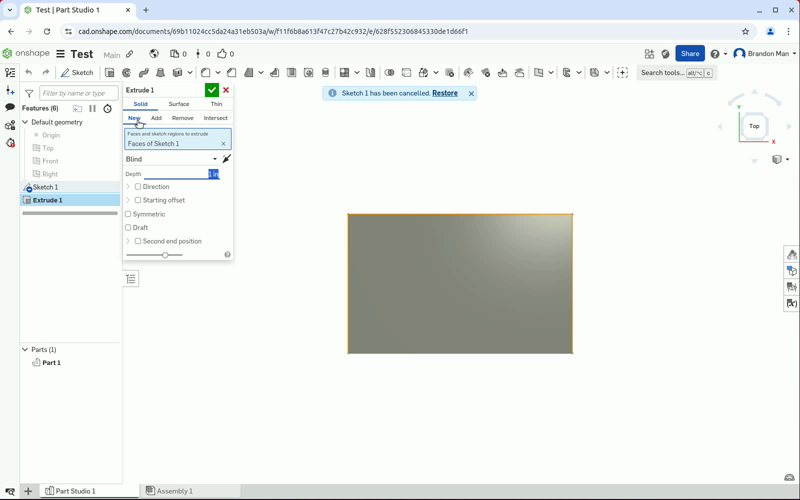
text(3.37)
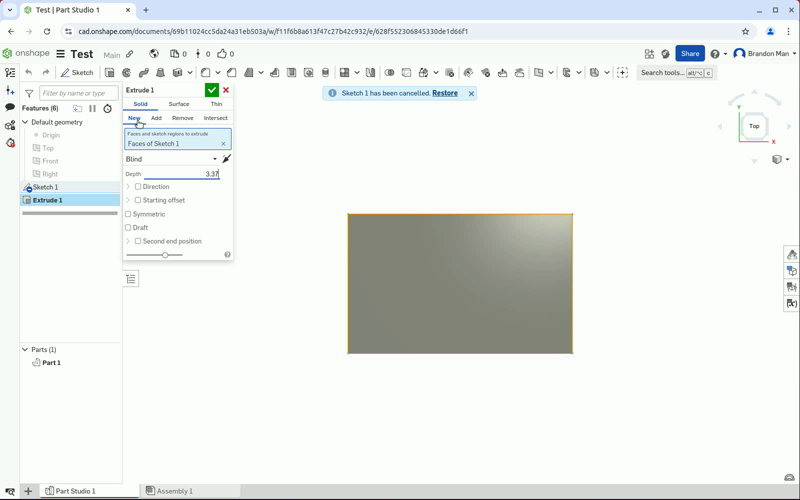
key(enter)
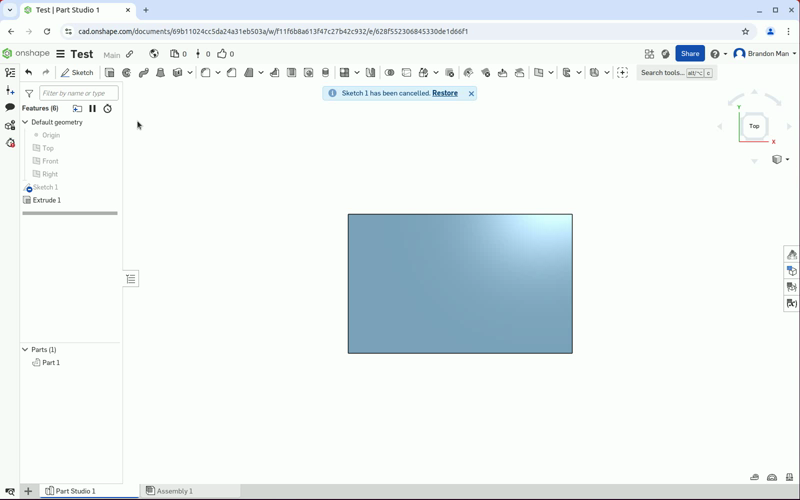
key(shift+h)
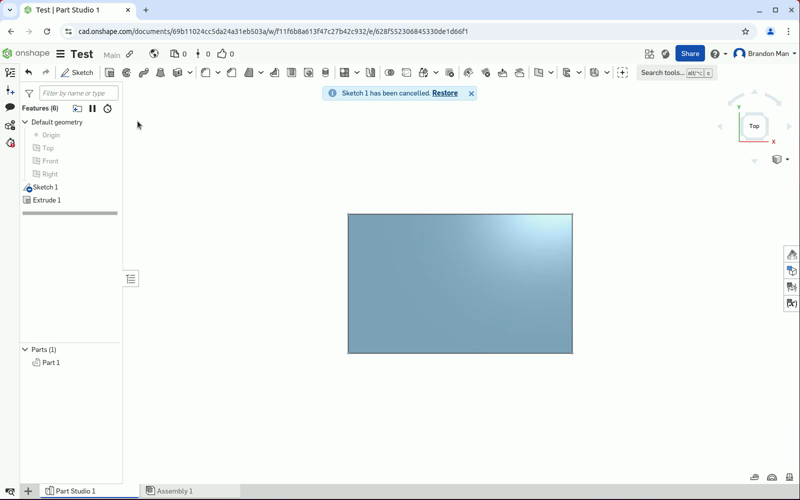
key(shift+h)
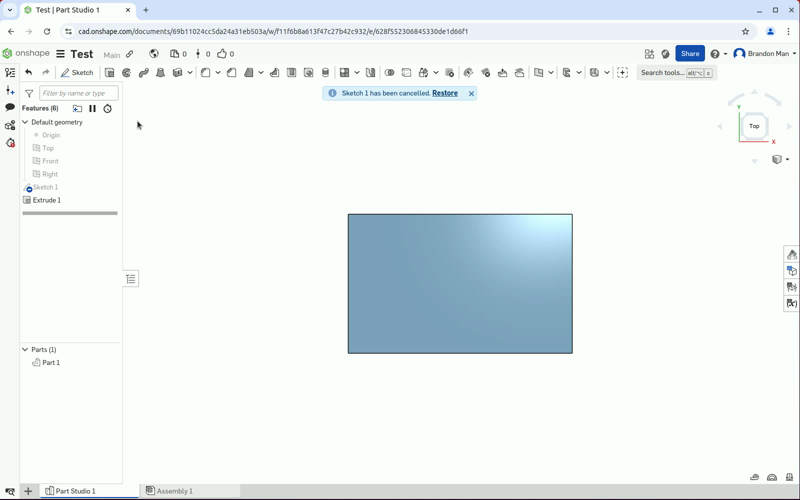
mouse_move(73, 189)
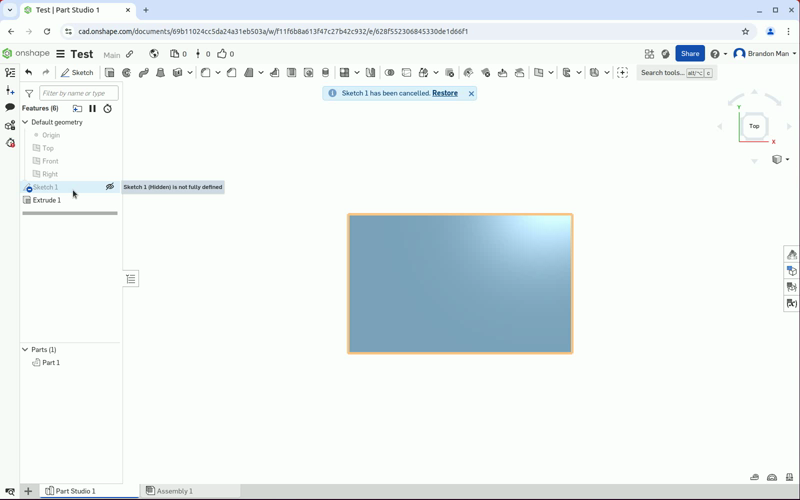
click(73, 189)
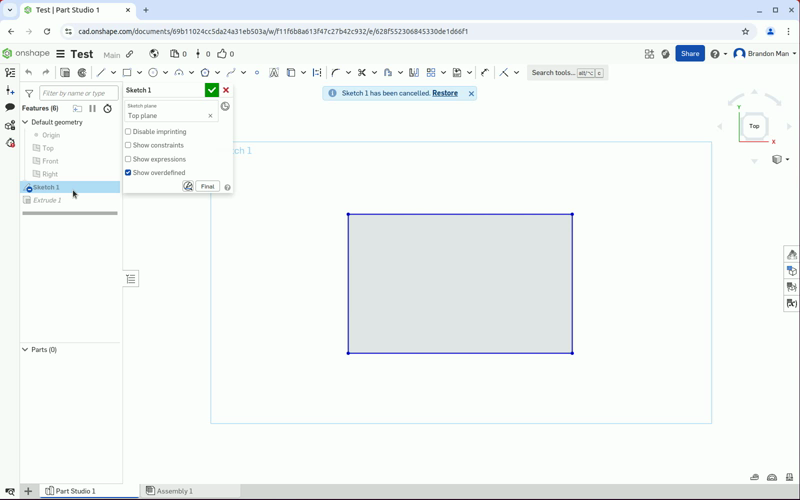
mouse_move(229, 92)
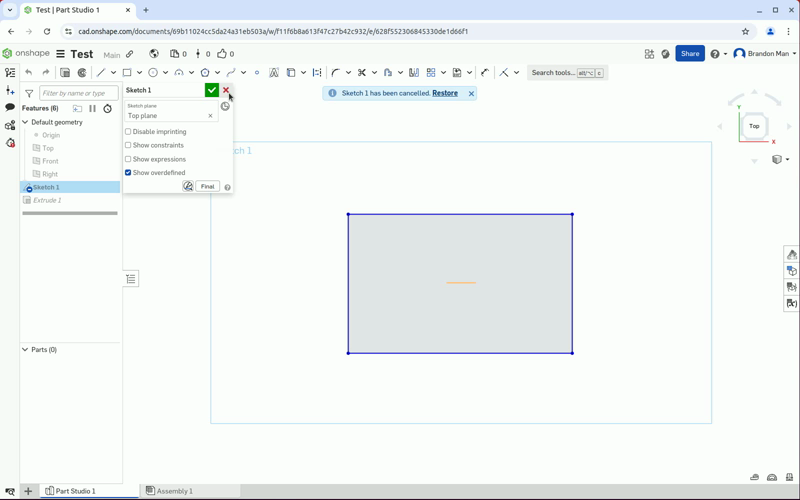
click(229, 92)
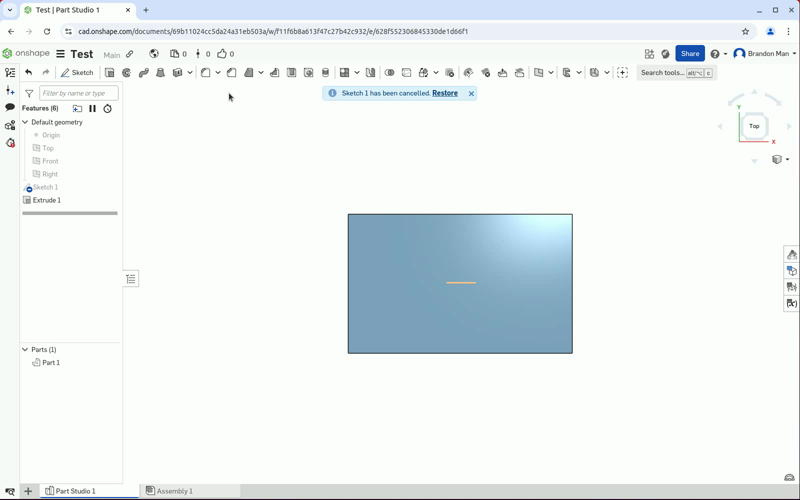
mouse_move(541, 75)
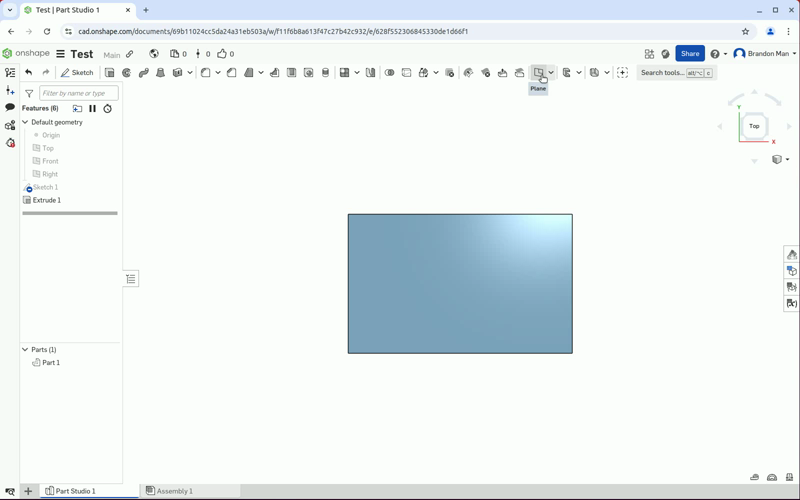
click(541, 75)
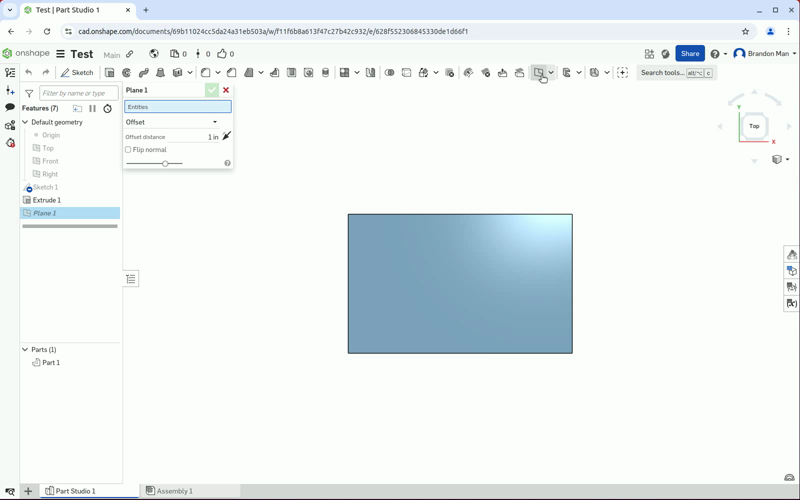
mouse_move(73, 150)
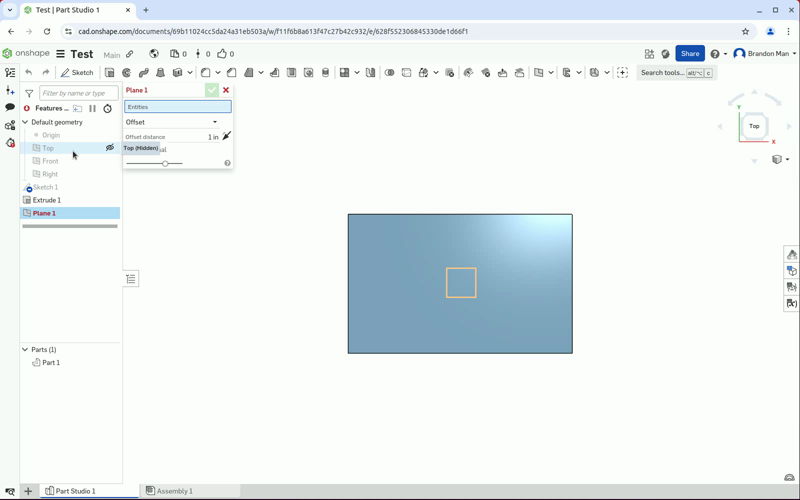
click(73, 150)
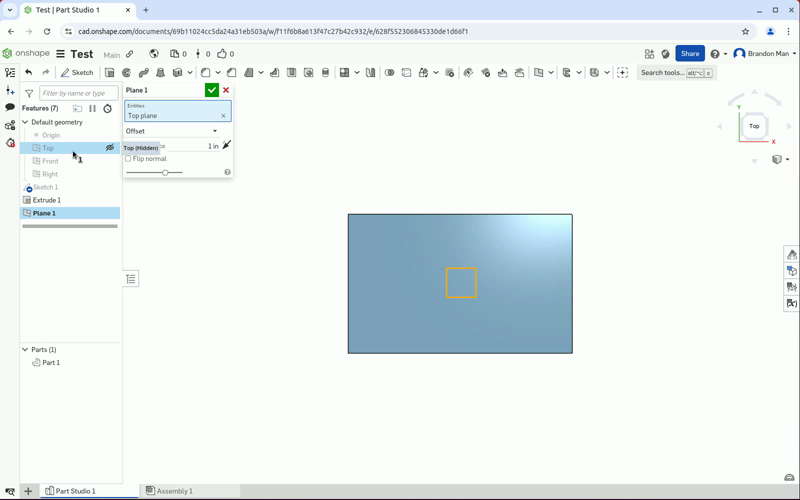
key(tab, 2)
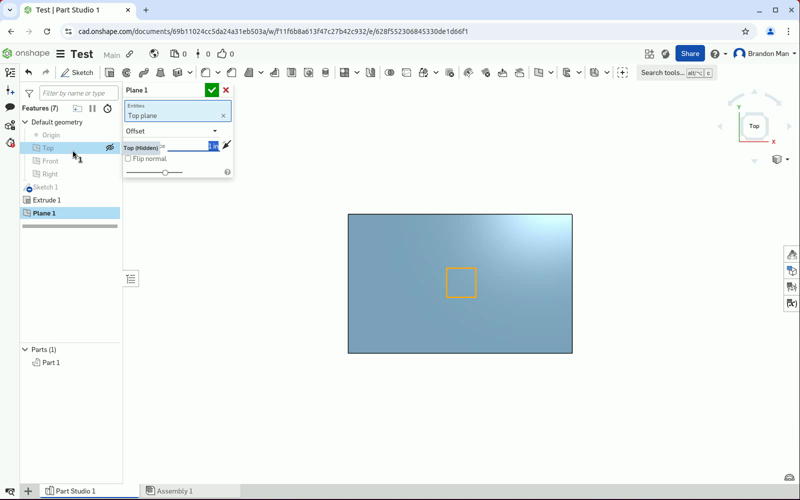
text(3.358)
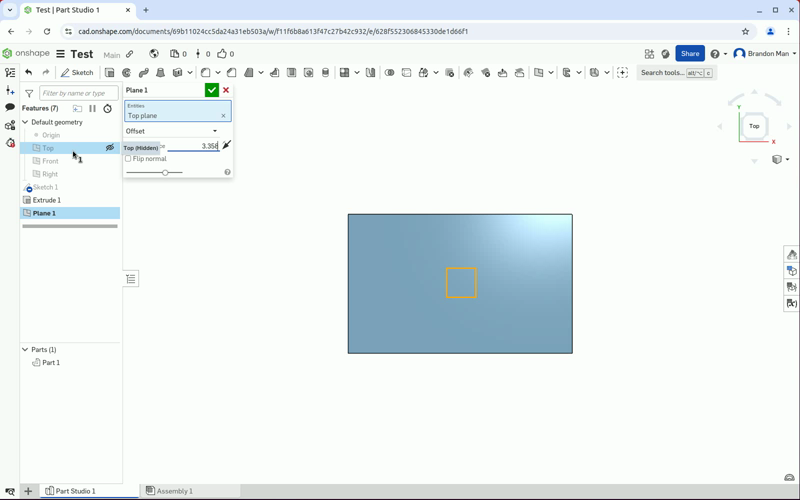
key(enter, 2)
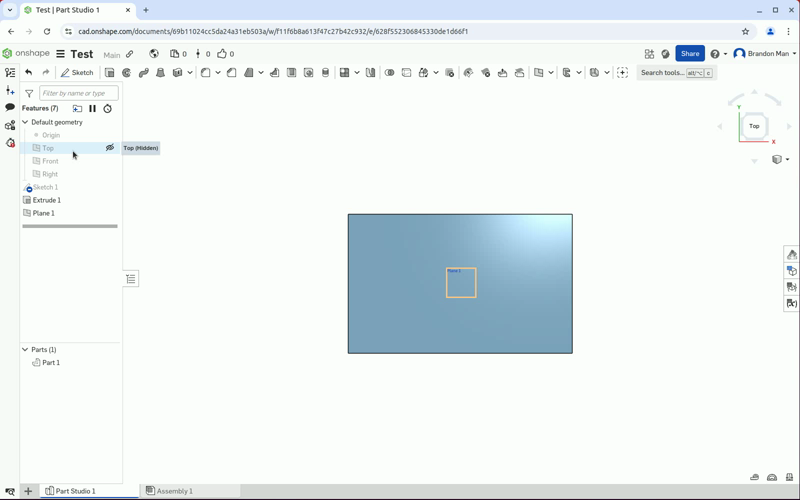
key(shift+s)
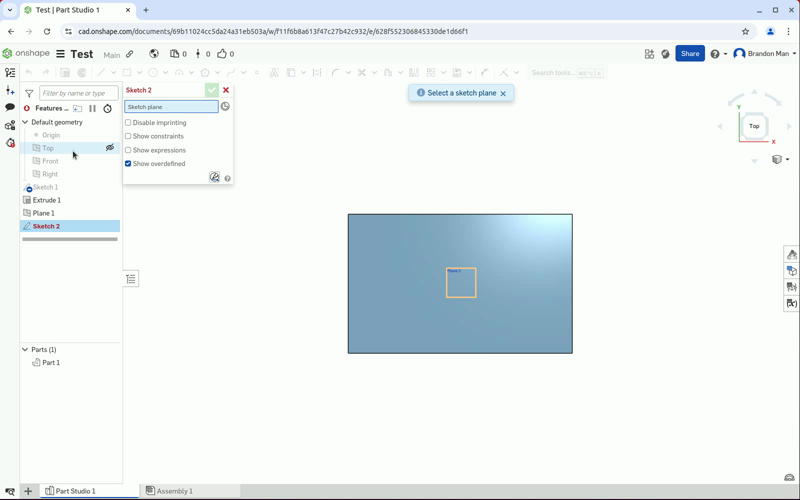
mouse_move(73, 215)
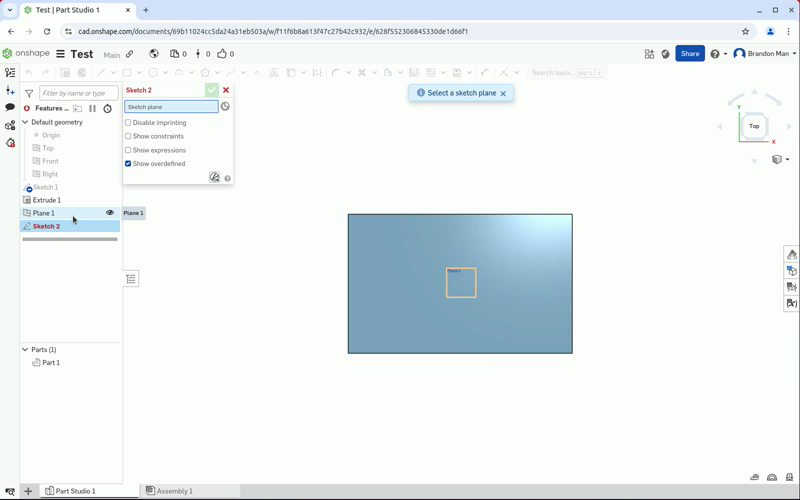
click(73, 215)
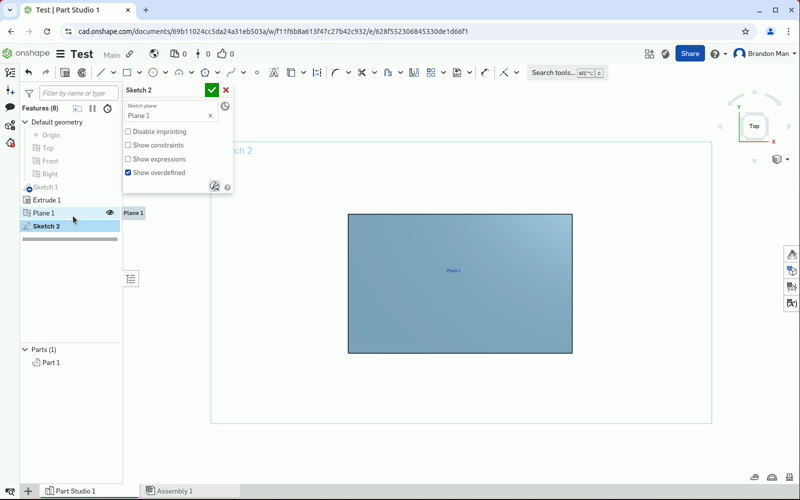
mouse_move(73, 352)
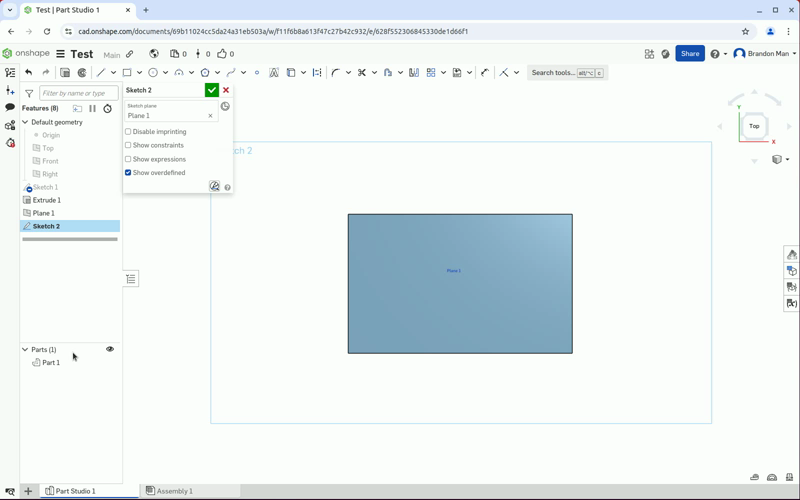
key(y)
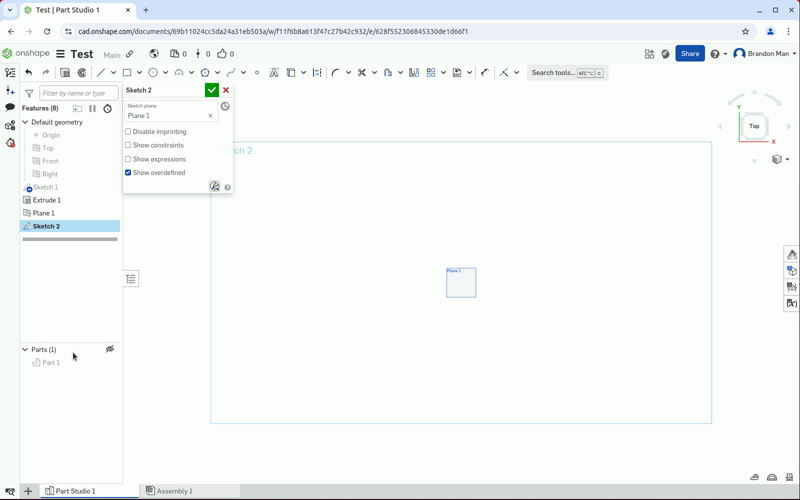
key(l)
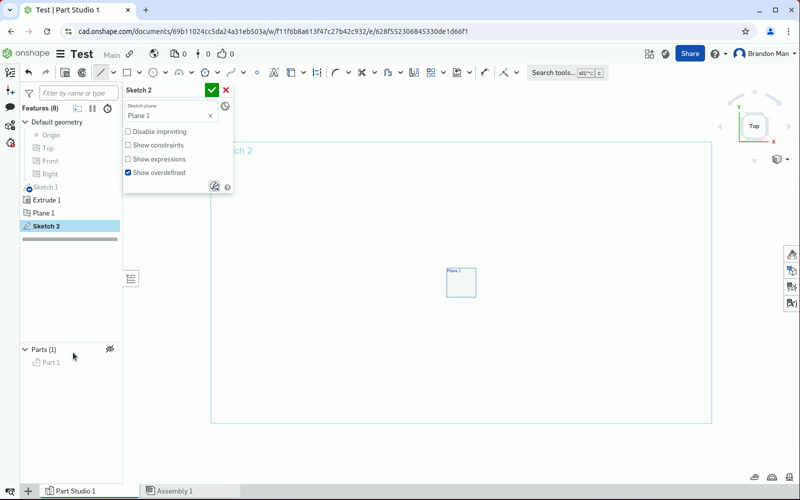
key_down(shift)
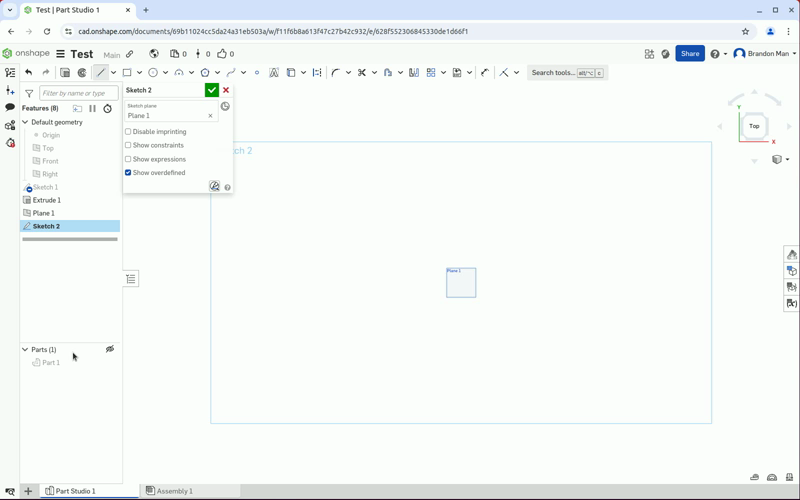
mouse_move(359, 341)
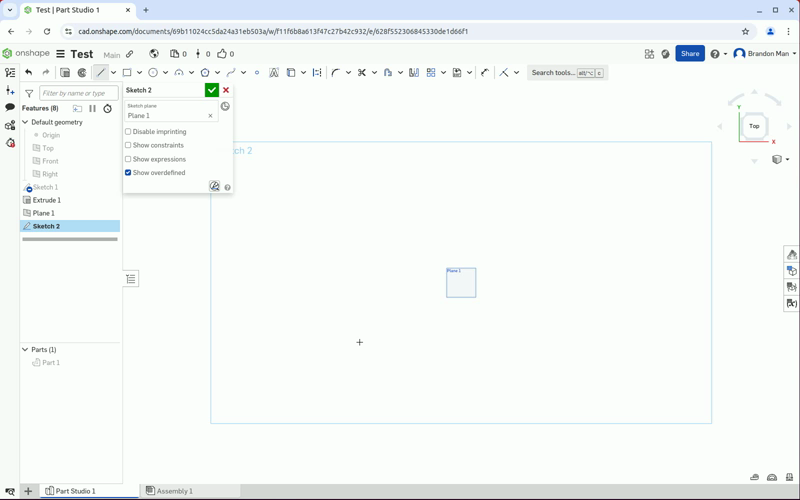
click(359, 341)
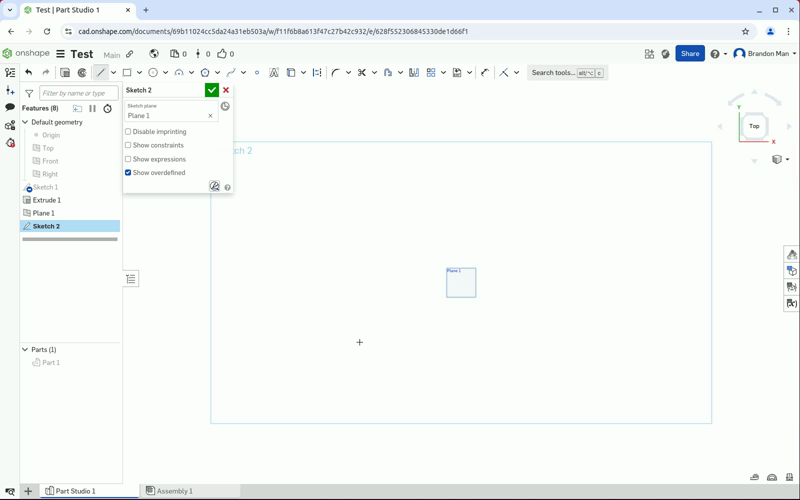
key_up(shift)
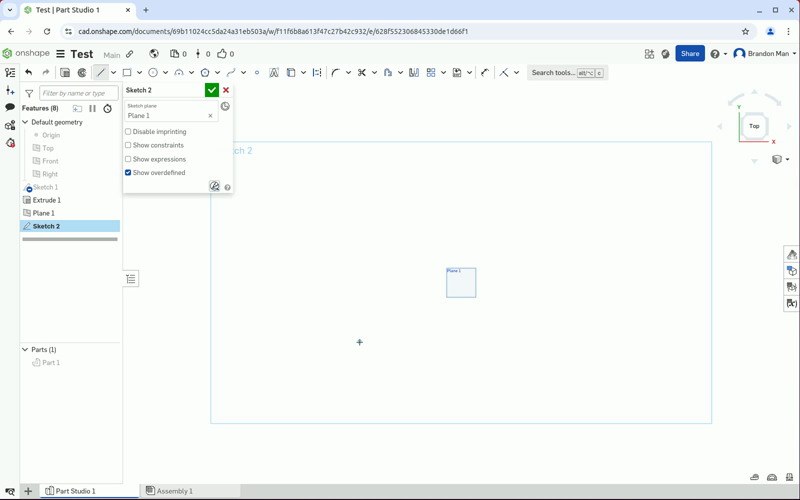
key_down(shift)
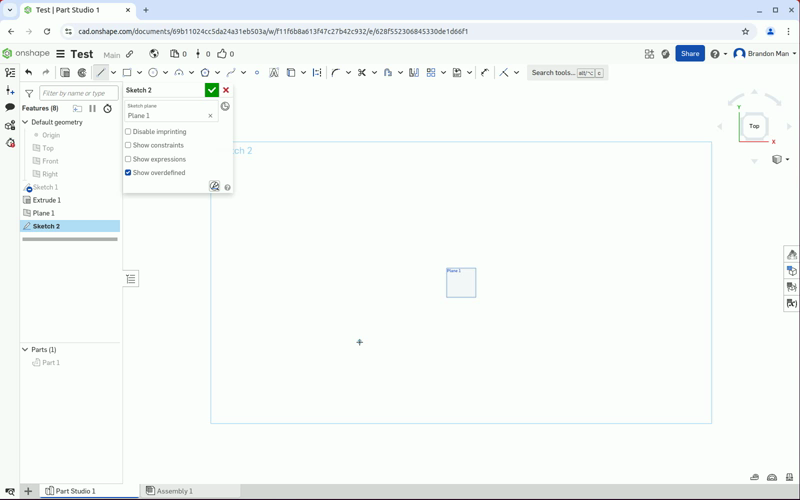
mouse_move(561, 341)
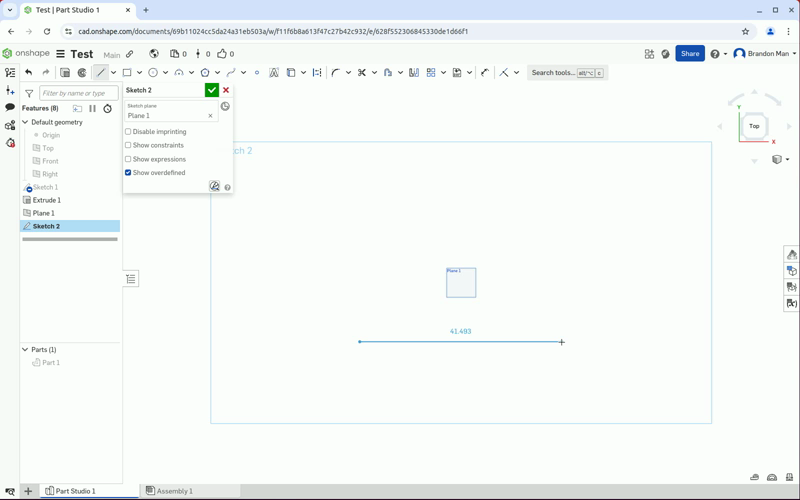
click(561, 341)
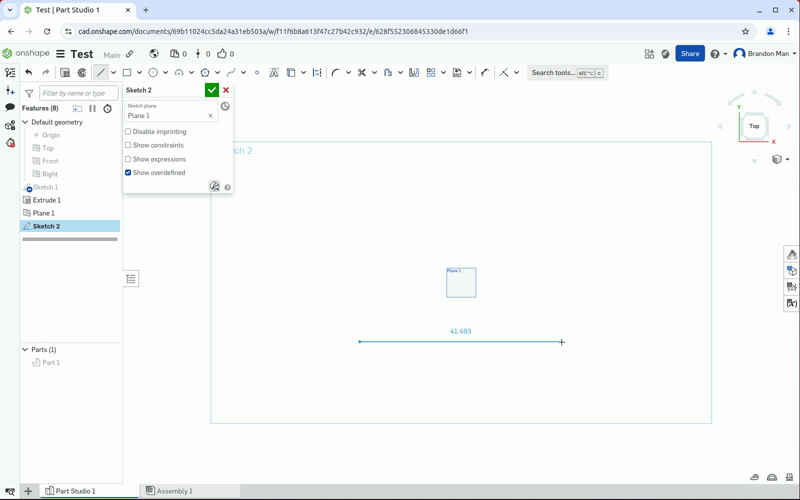
key_up(shift)
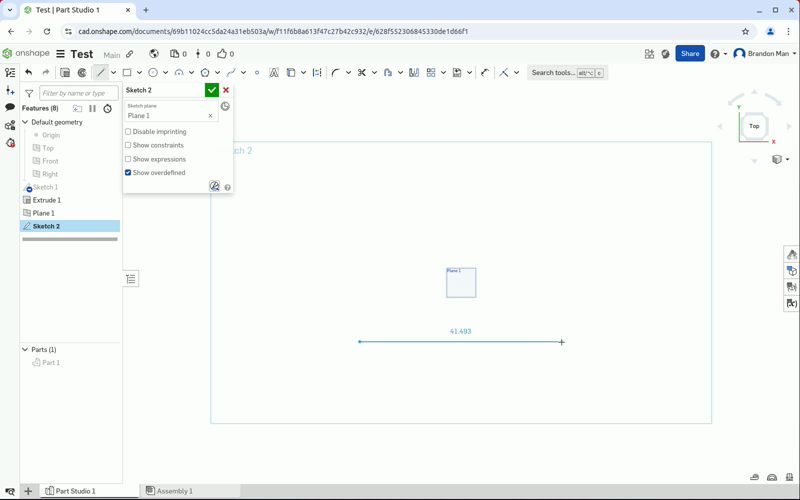
key_down(shift)
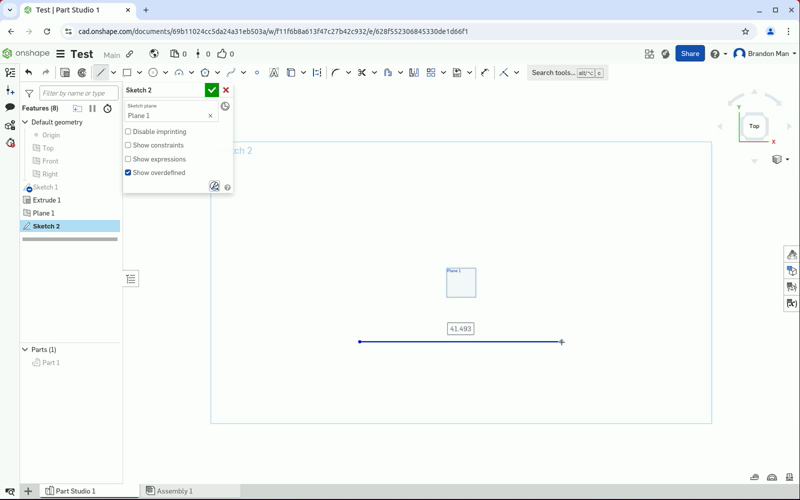
mouse_move(561, 224)
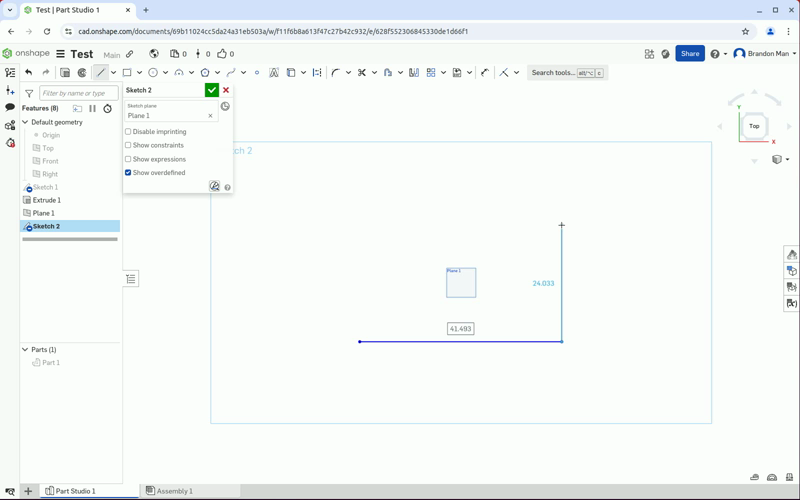
click(561, 224)
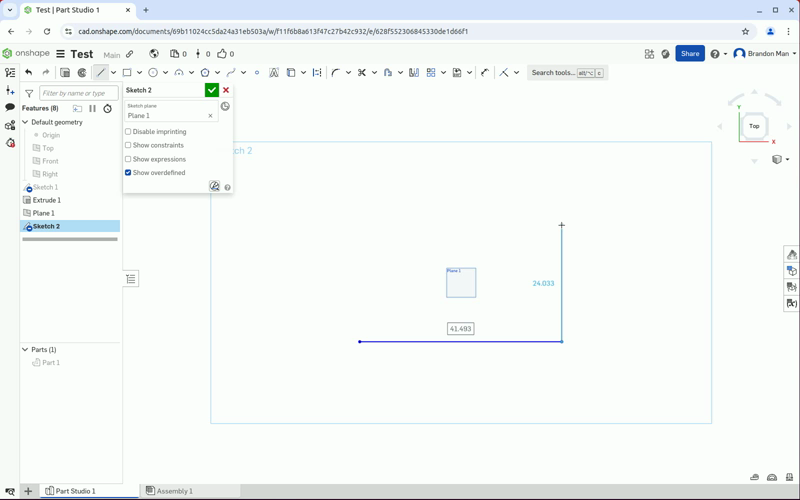
key_up(shift)
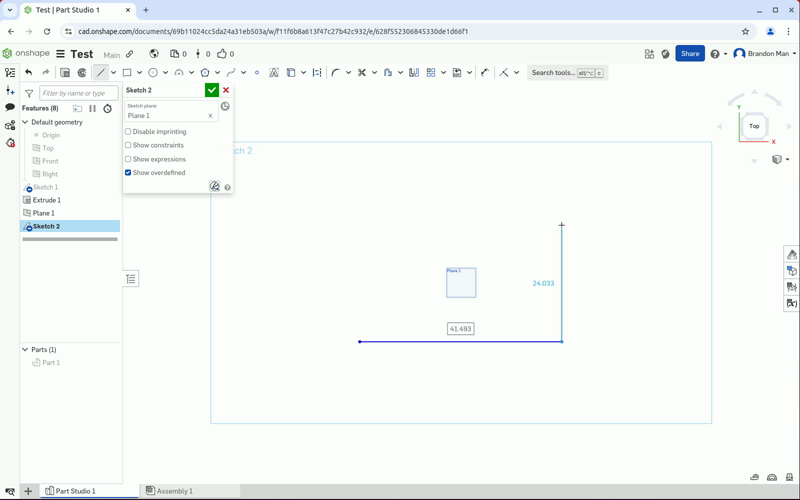
key_down(shift)
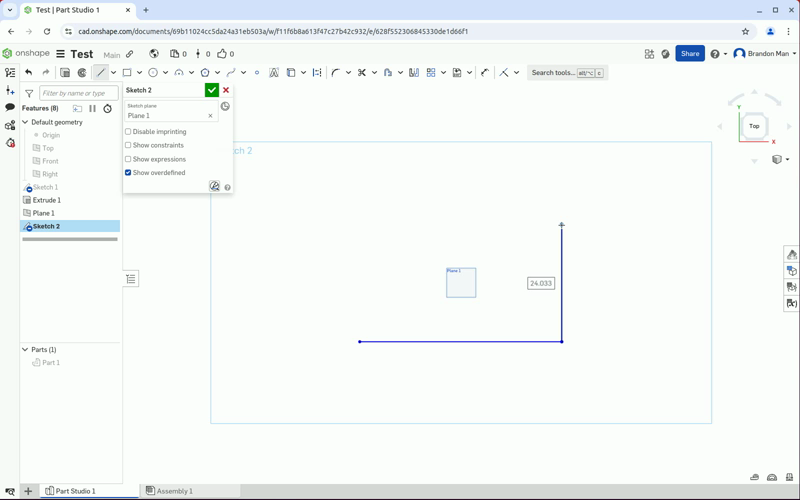
mouse_move(359, 224)
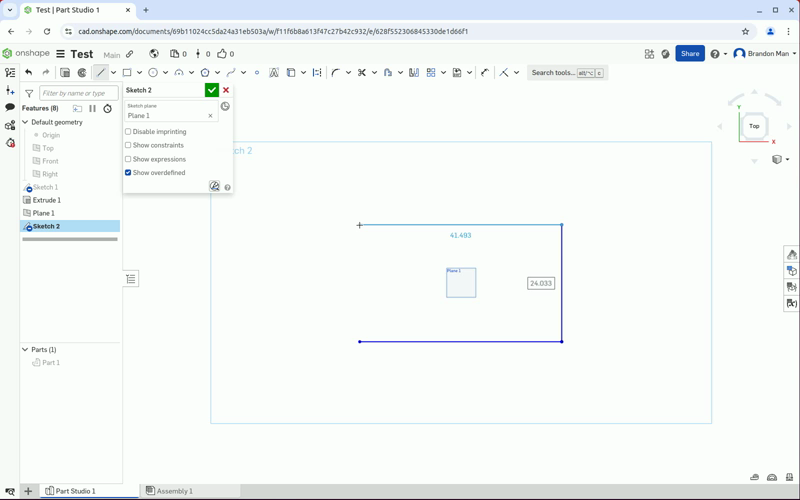
click(359, 224)
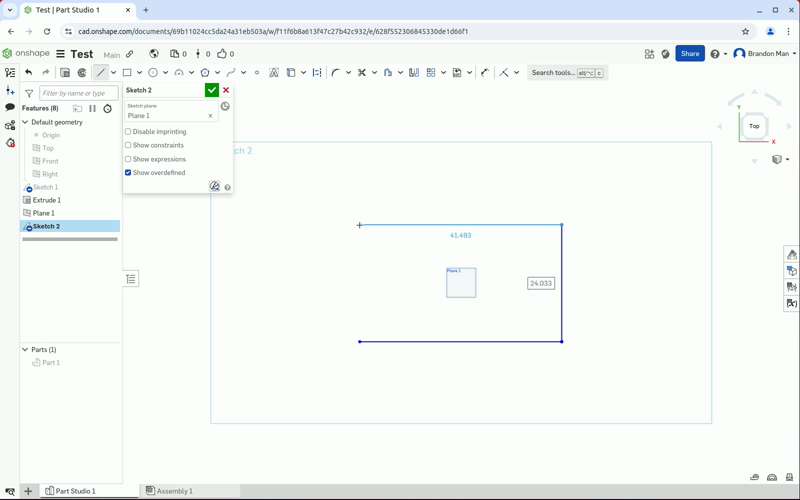
key_up(shift)
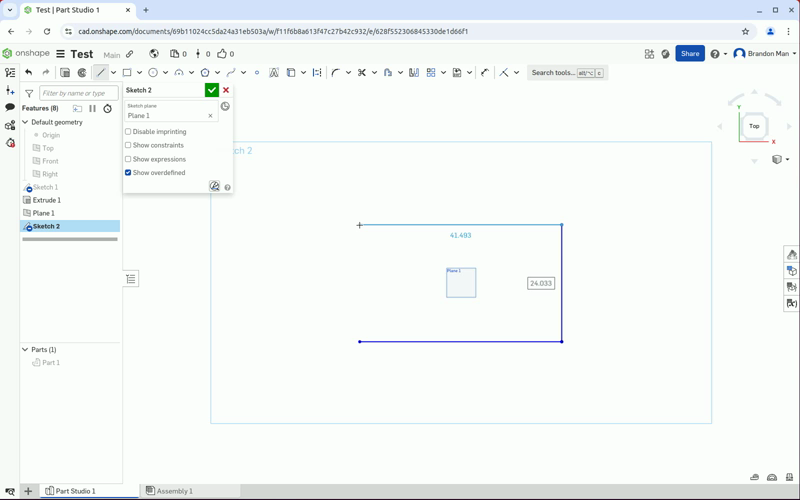
key_down(shift)
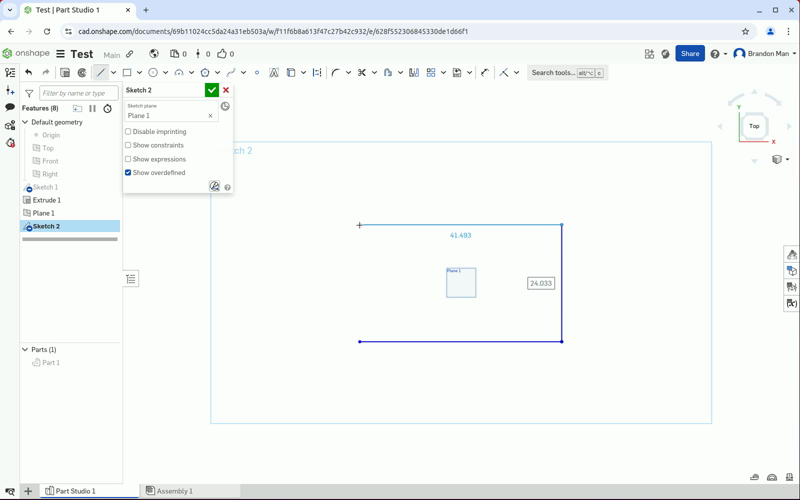
mouse_move(359, 341)
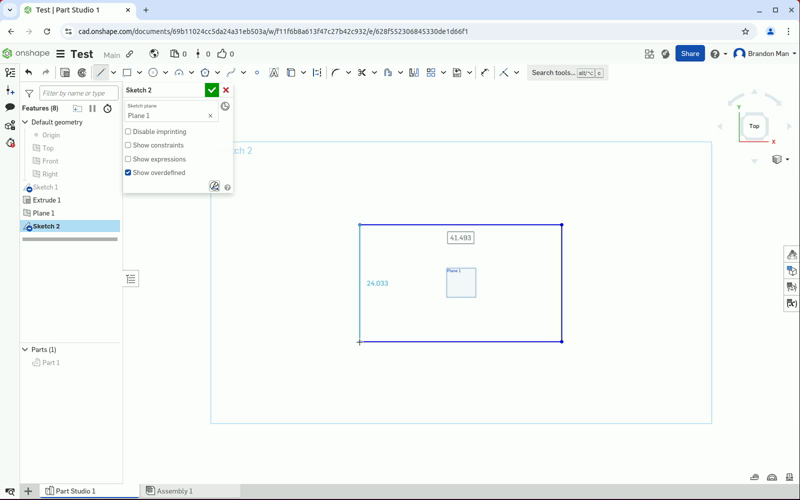
key_up(shift)
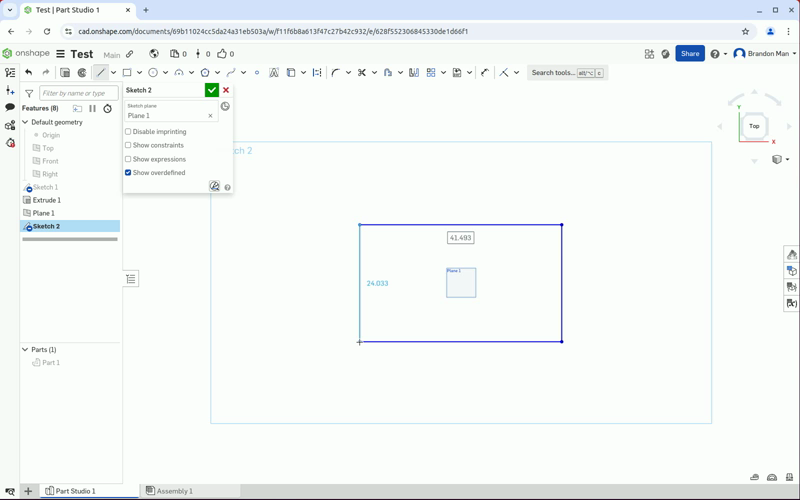
click(359, 341)
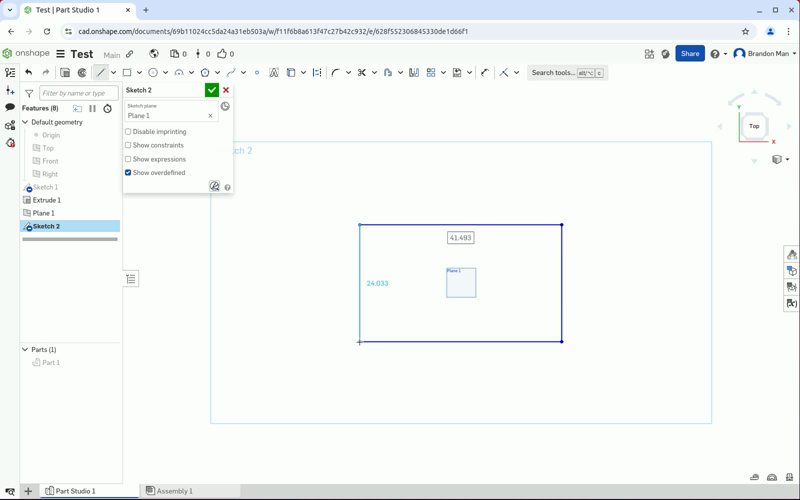
key(esc)
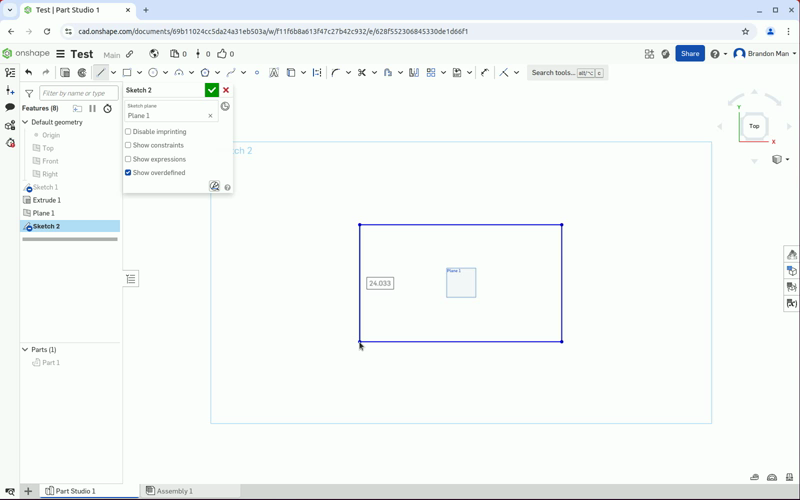
mouse_move(401, 320)
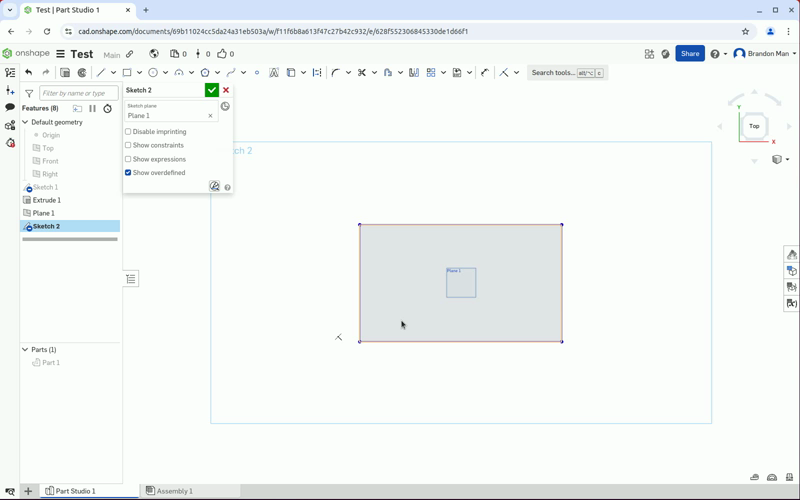
click(401, 320)
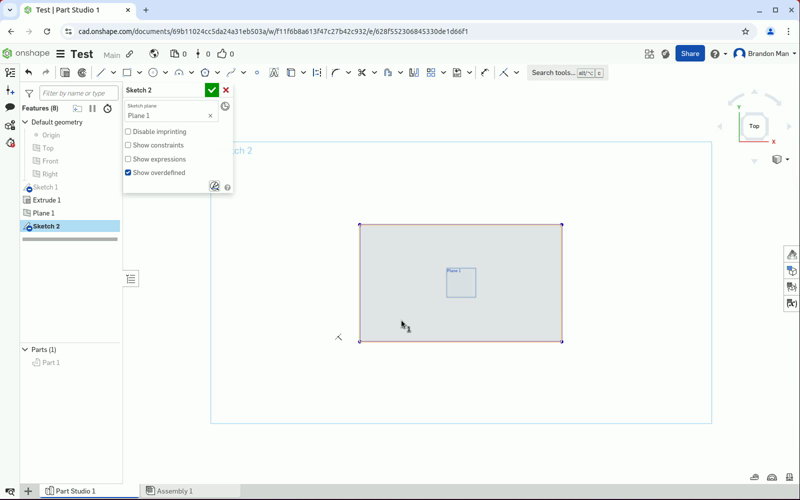
mouse_move(73, 352)
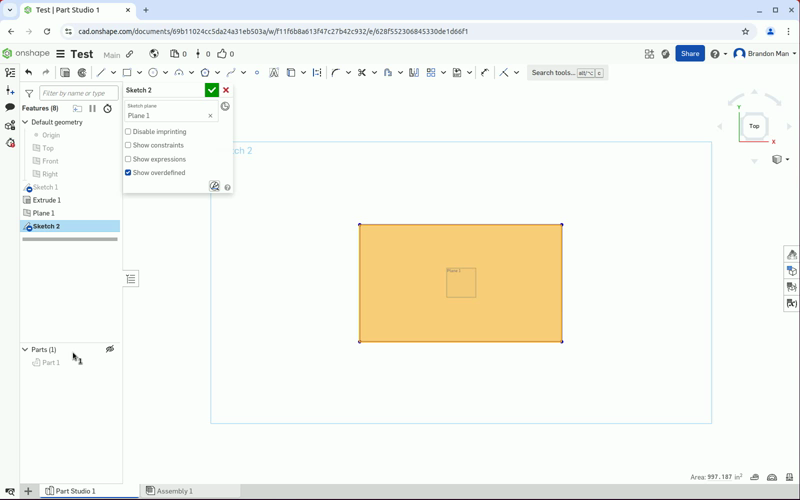
key(shift+y)
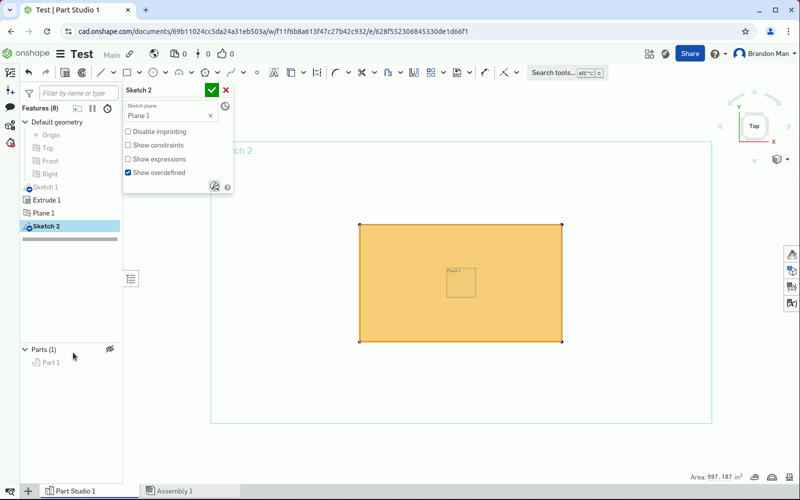
key(shift+e)
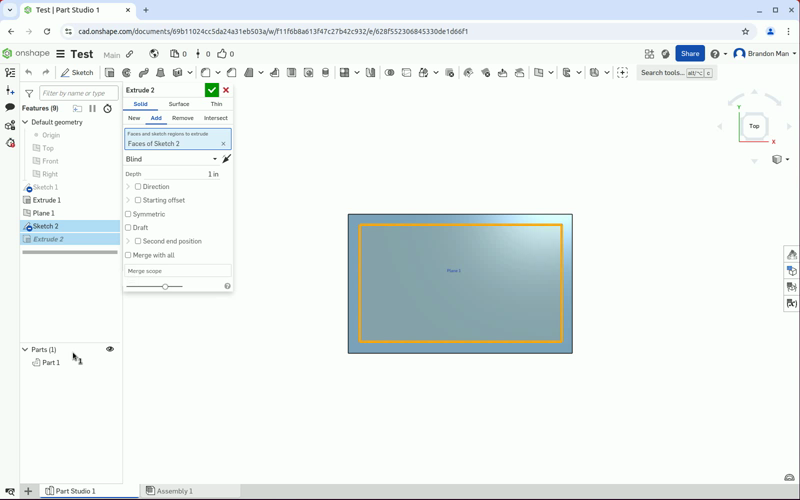
mouse_move(143, 106)
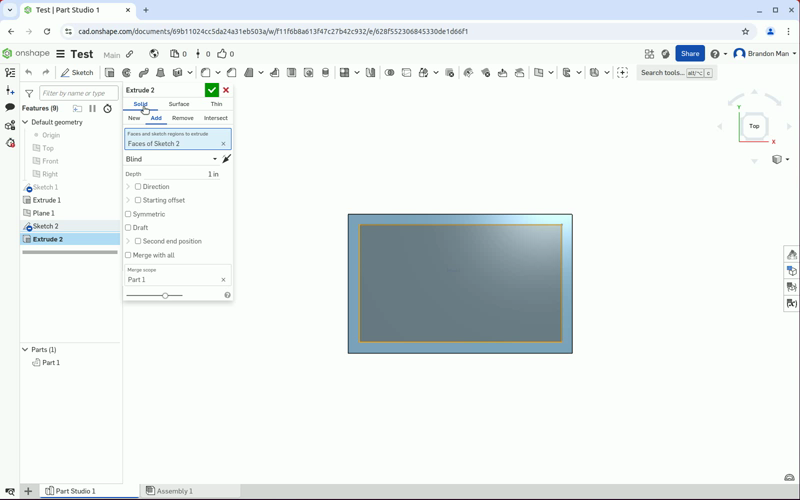
click(143, 106)
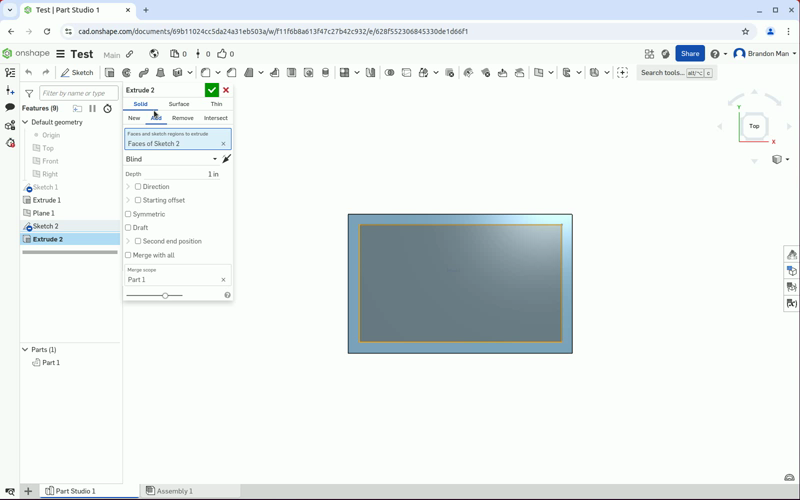
mouse_move(186, 120)
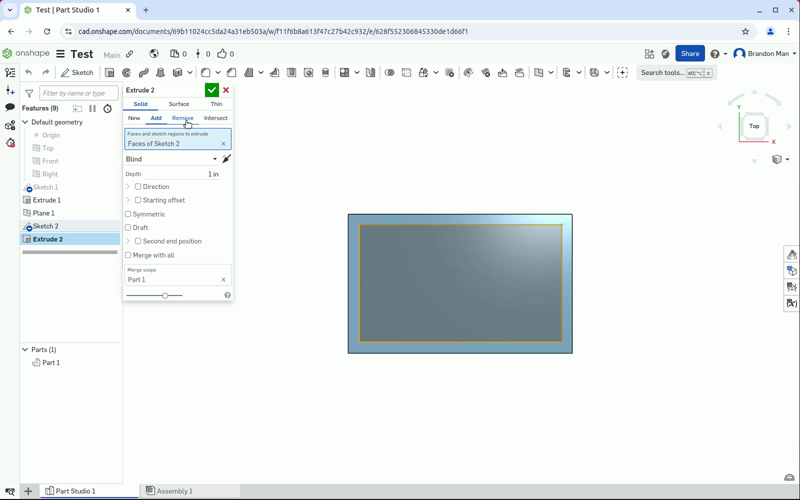
click(186, 120)
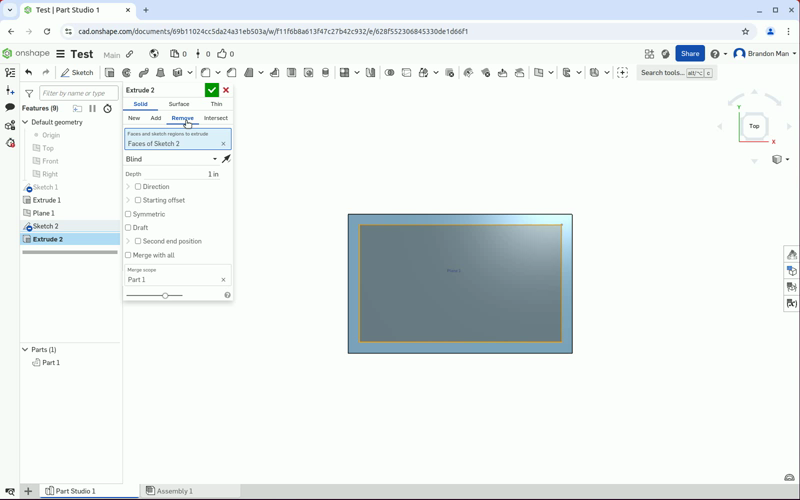
key(tab, 4)
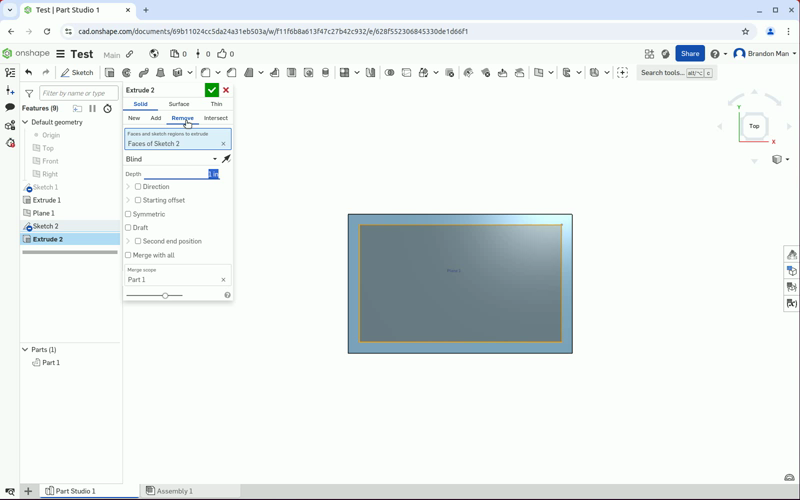
text(1.685)
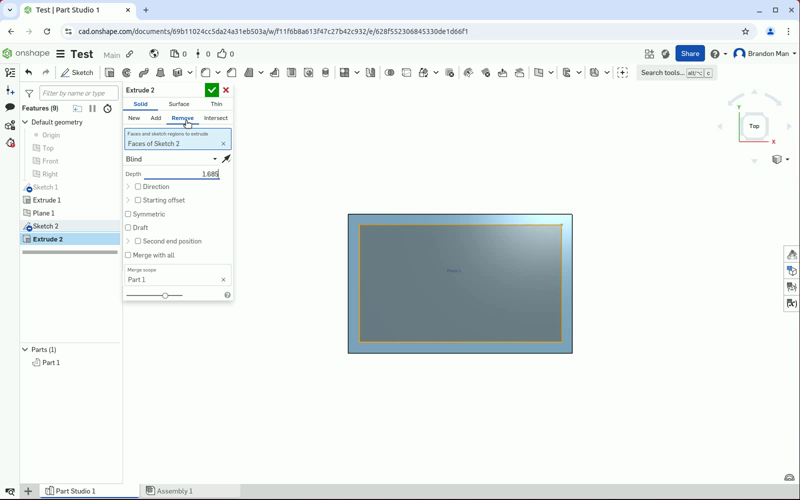
key(tab, 6)
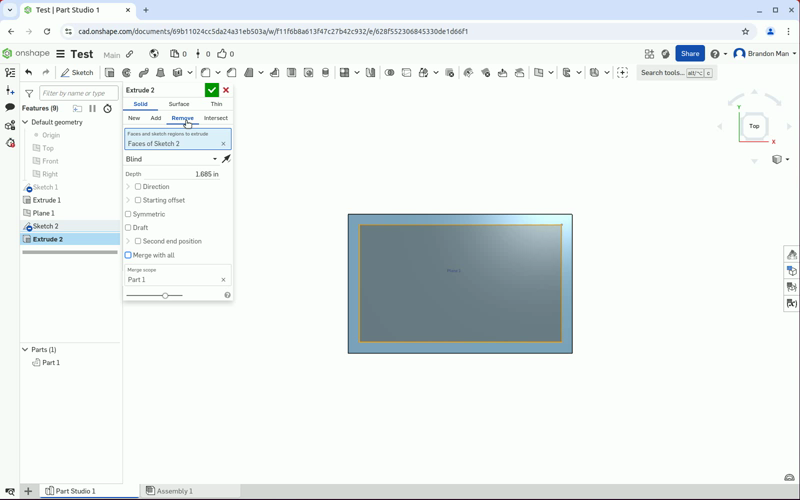
key(space)
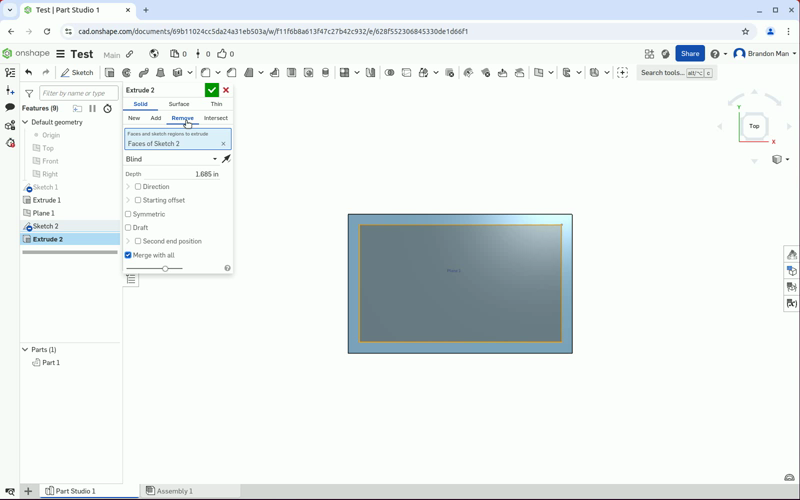
key(enter)
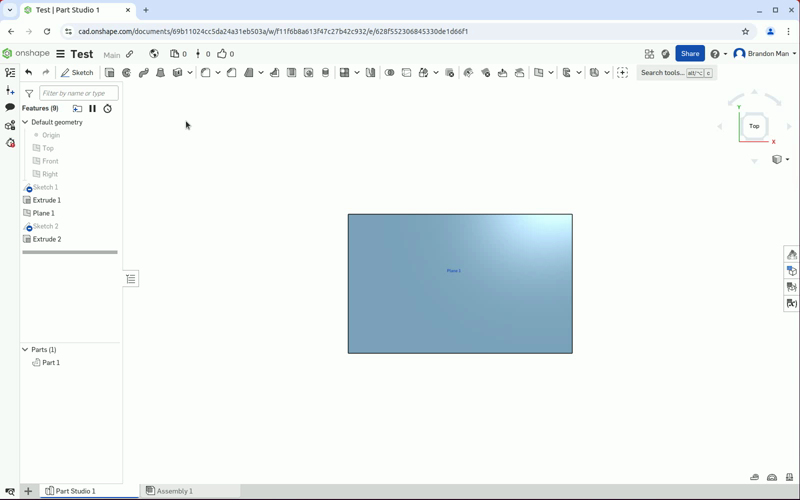
key(shift+h)
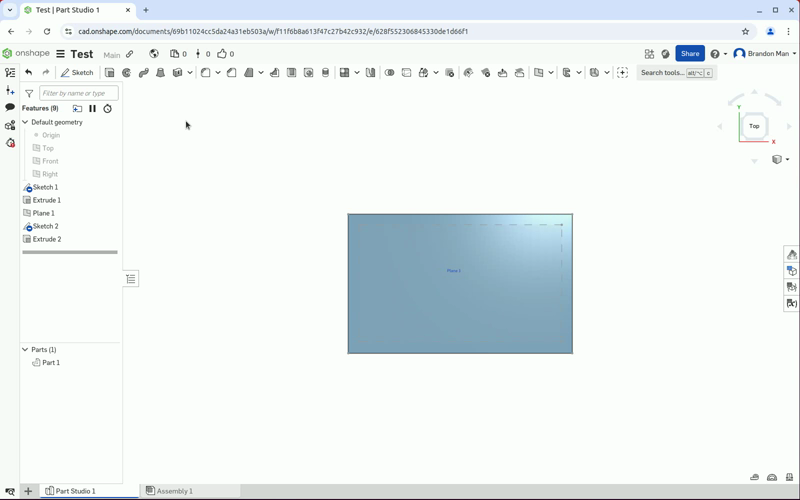
key(shift+h)
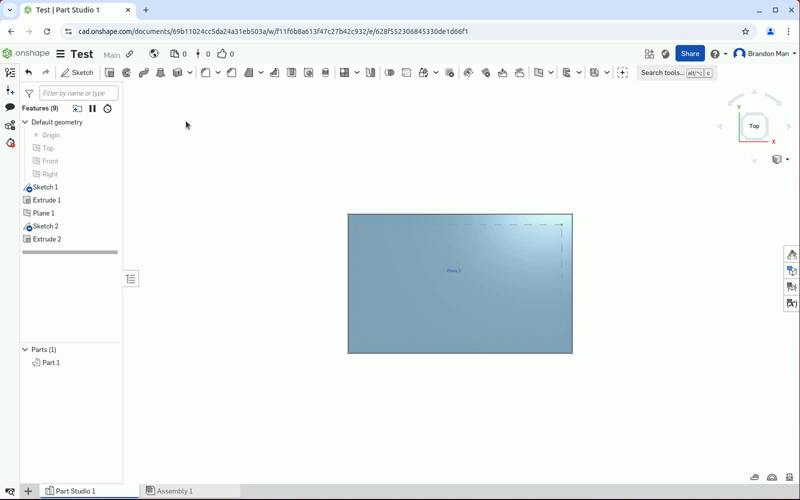
key(shift+7)
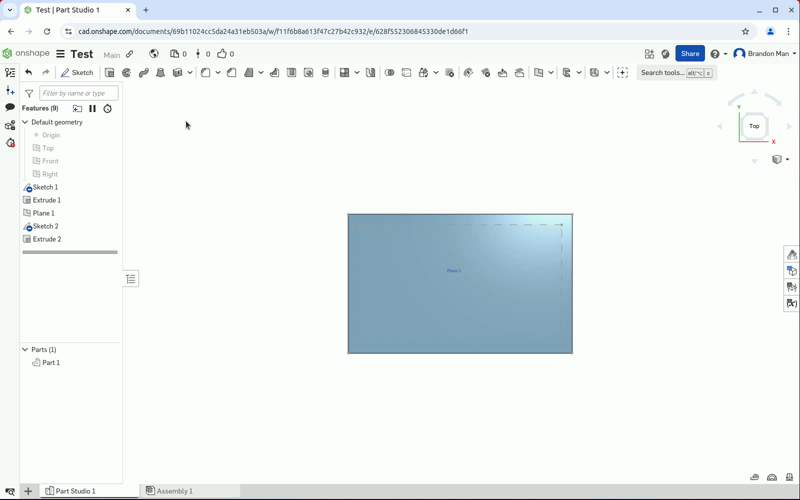
key(up, 3)
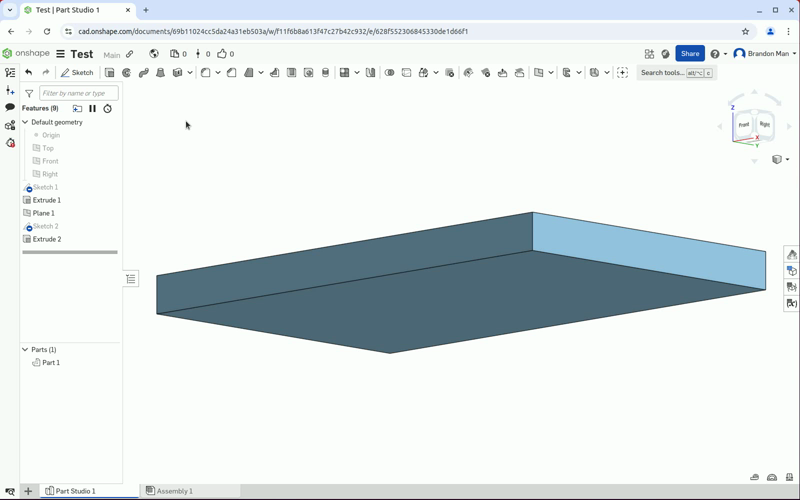
key(left, 3)
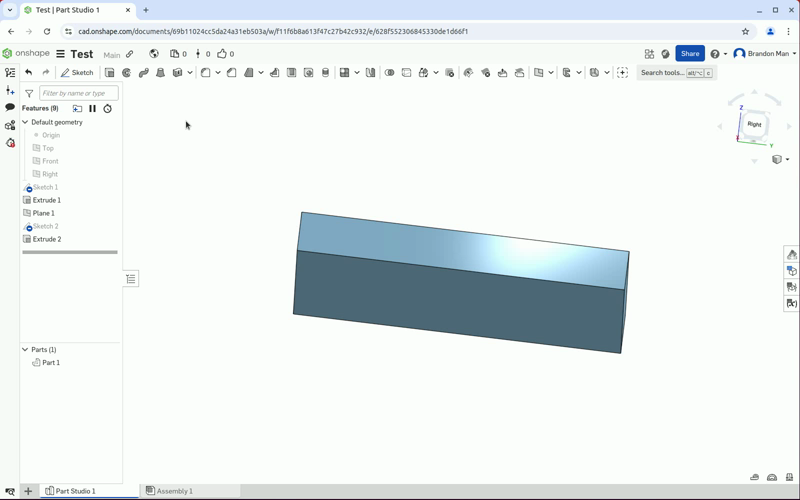
key(right, 3)
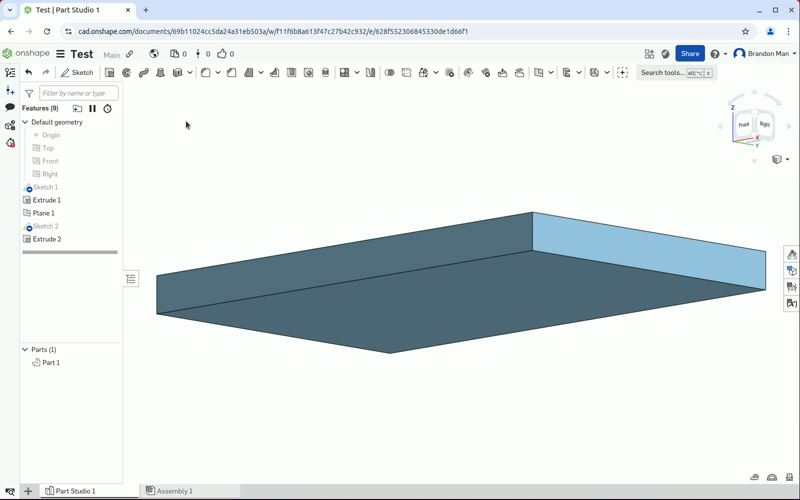
key(down, 3)
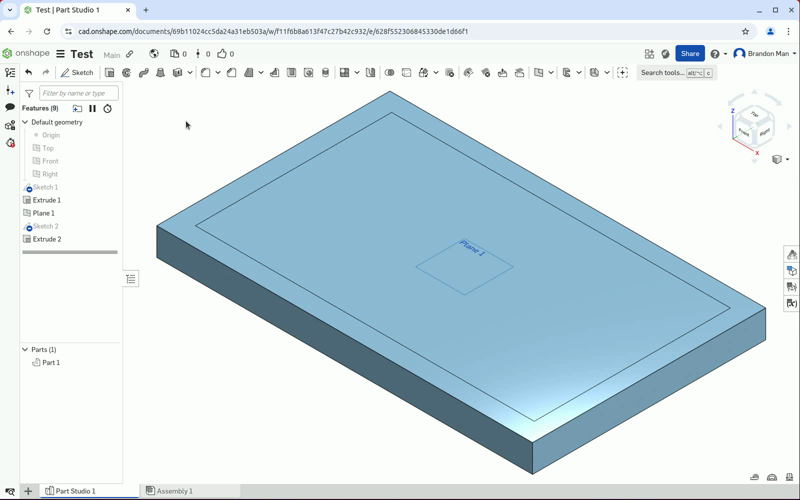
mouse_move(73, 189)
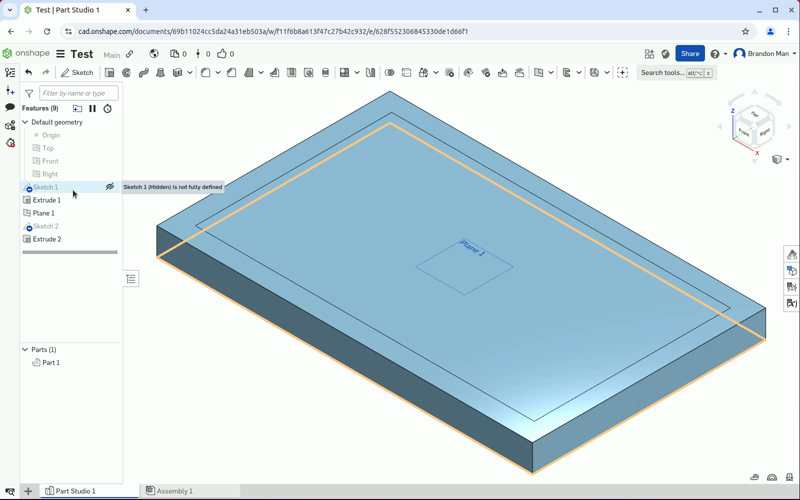
click(73, 189)